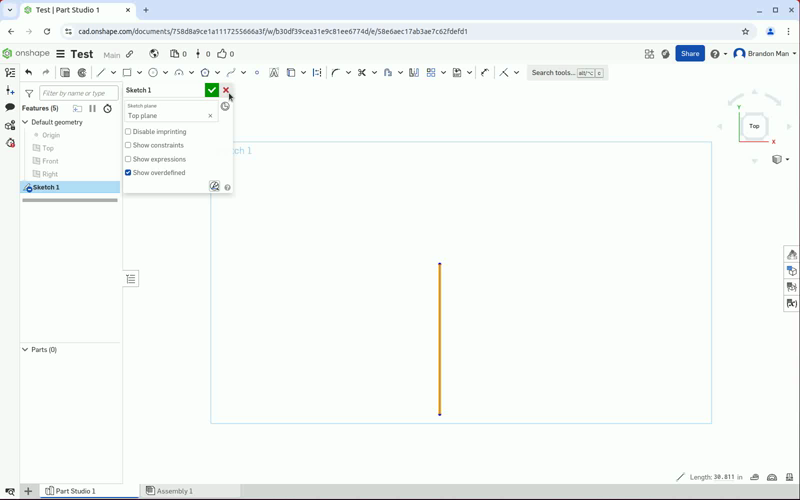
key(shift+h)
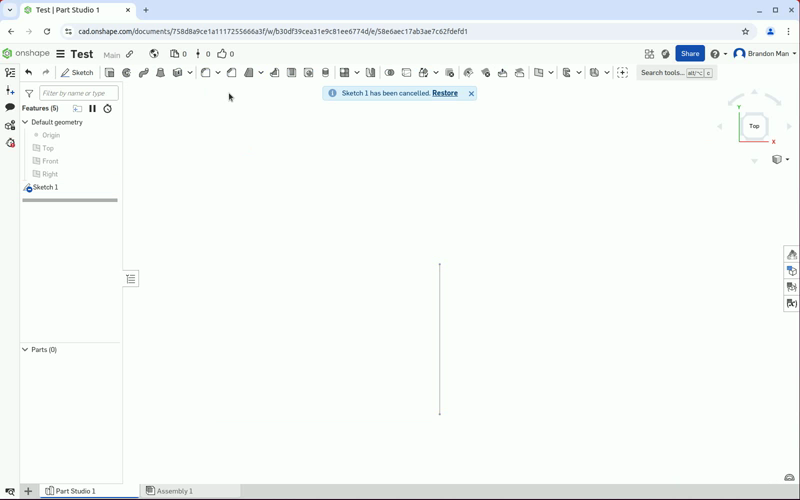
key(shift+s)
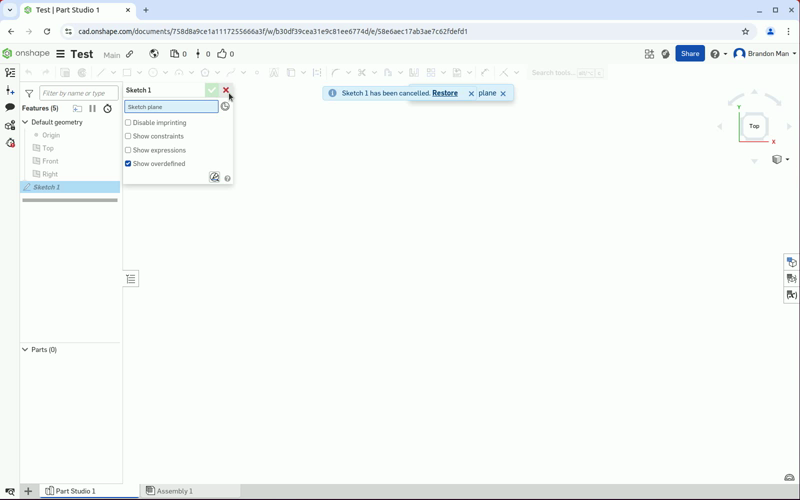
mouse_move(73, 150)
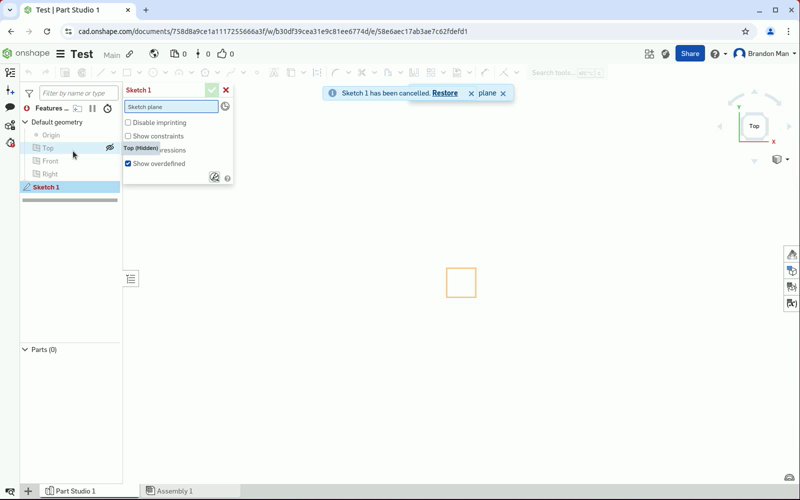
click(73, 150)
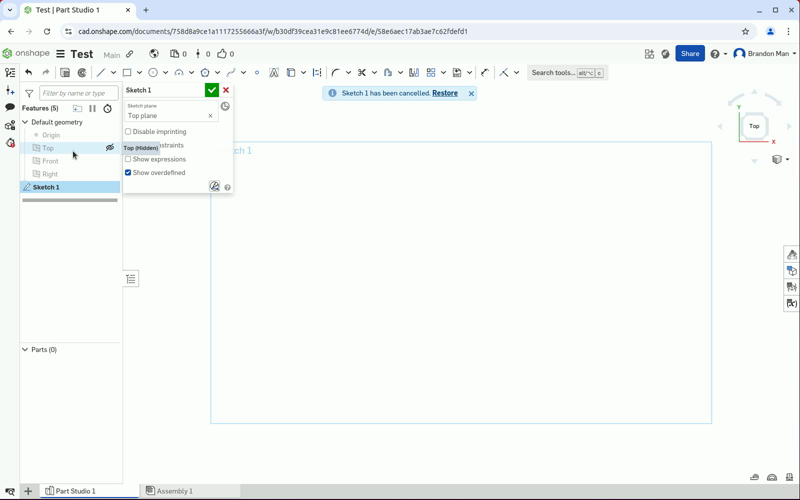
mouse_move(73, 352)
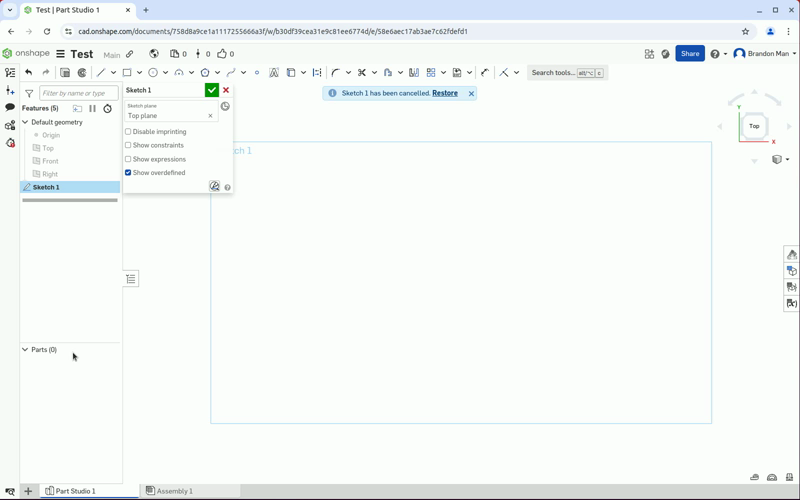
key(y)
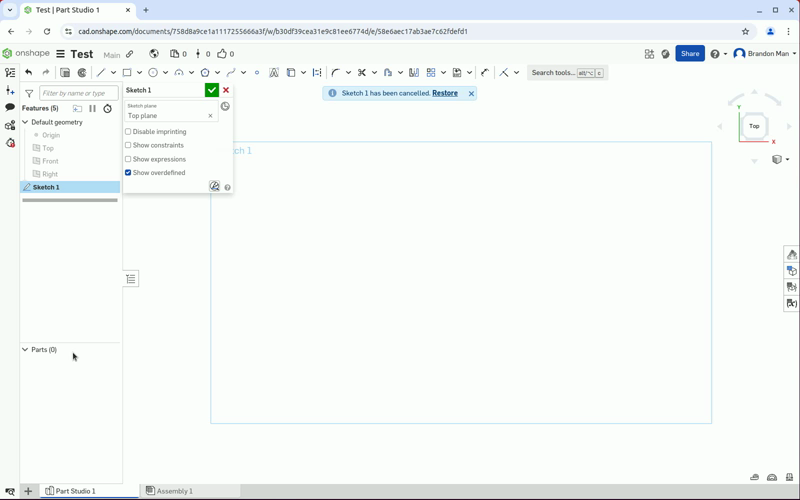
key(l)
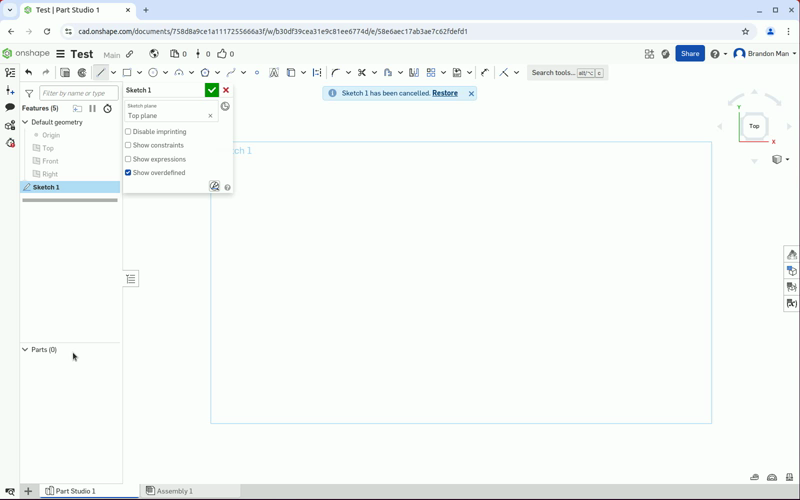
key_down(shift)
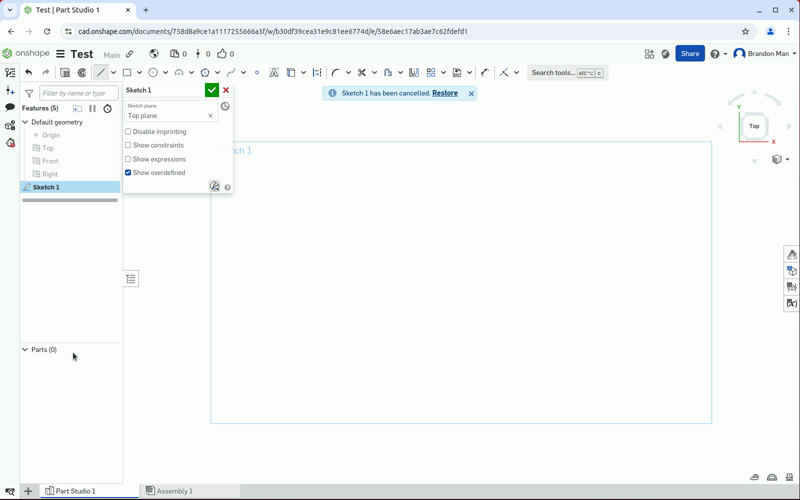
mouse_move(460, 282)
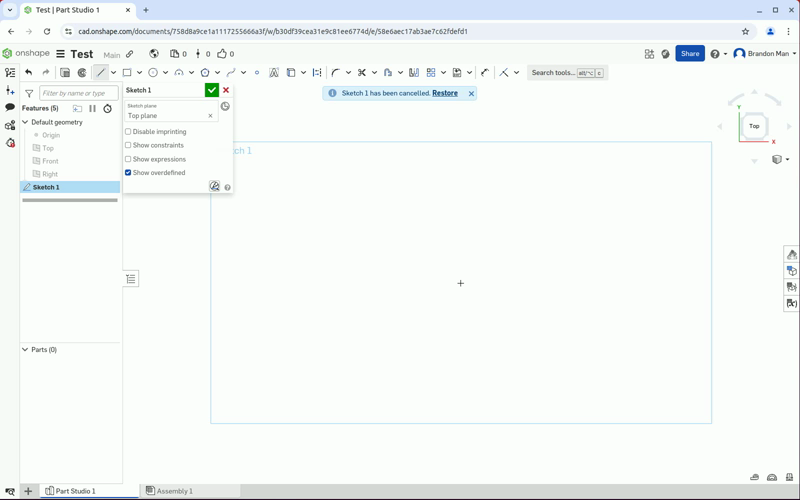
click(460, 282)
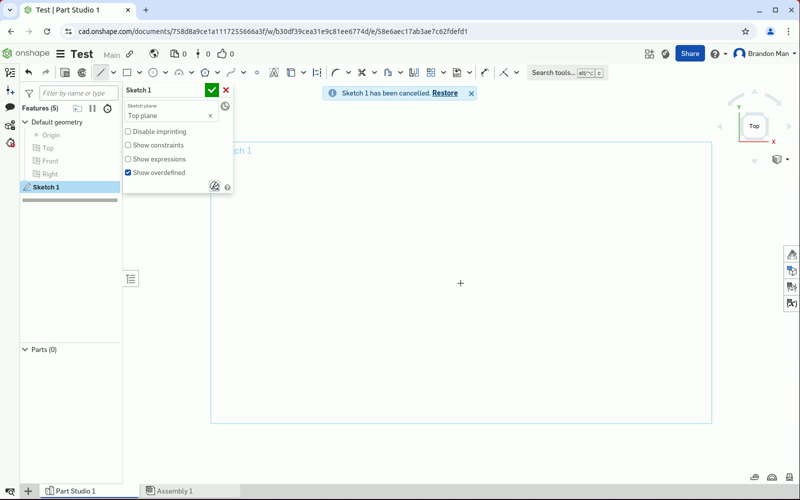
key_up(shift)
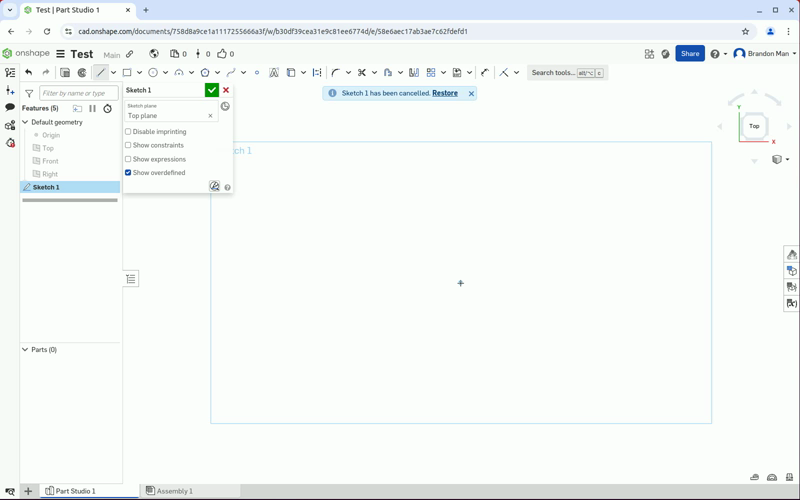
key_down(shift)
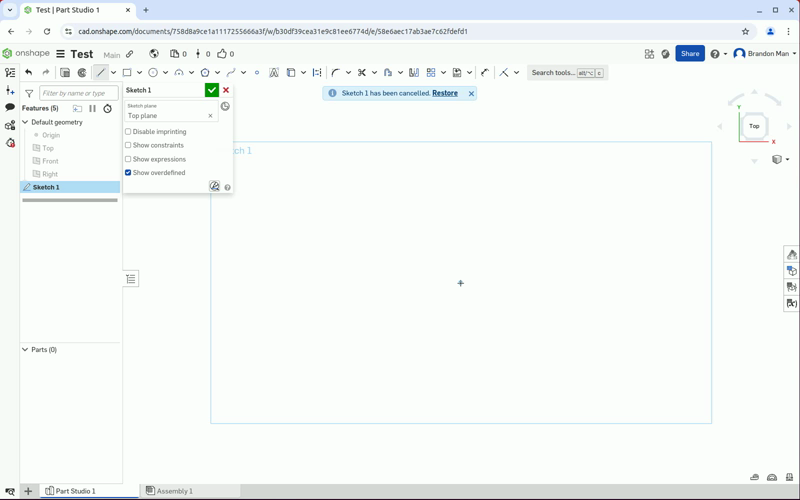
mouse_move(535, 282)
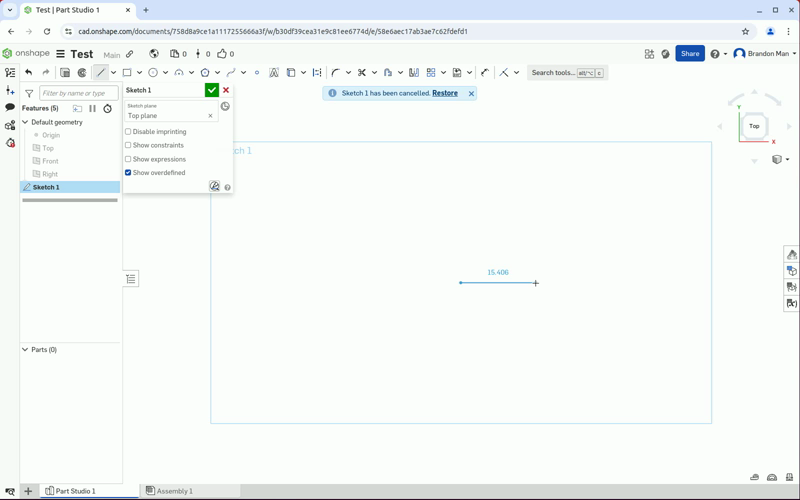
click(535, 282)
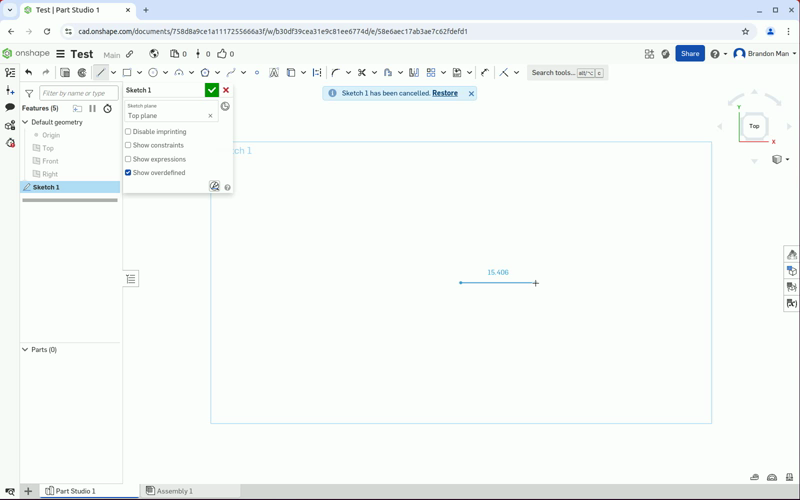
key_up(shift)
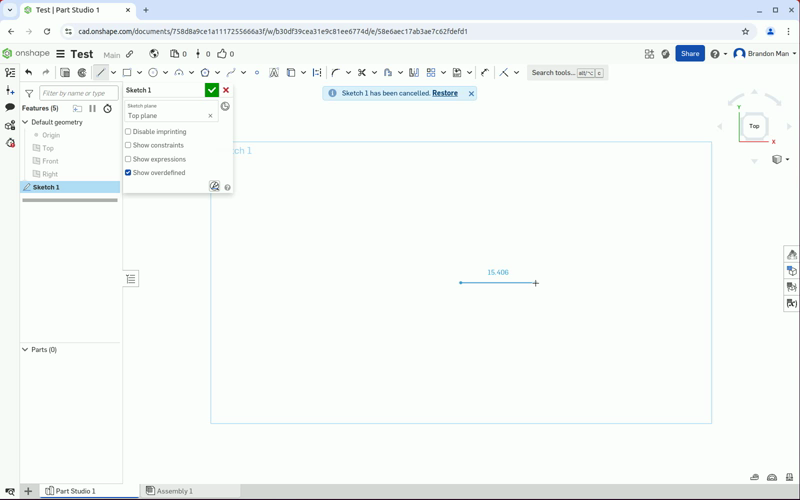
key_down(shift)
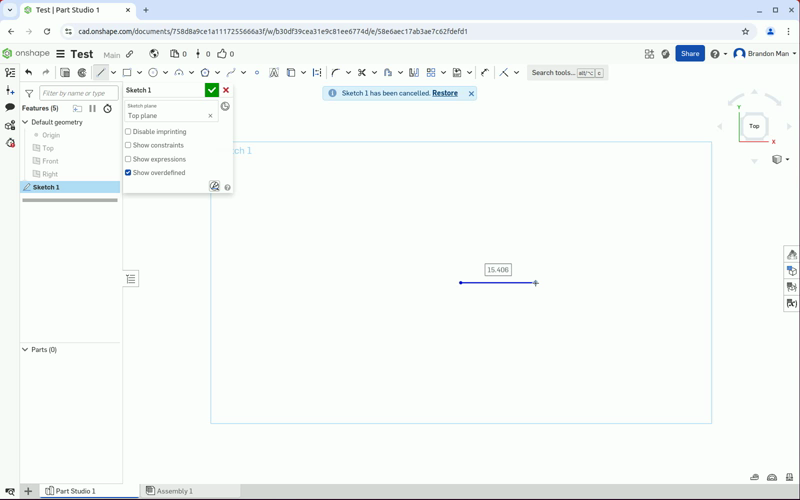
mouse_move(535, 170)
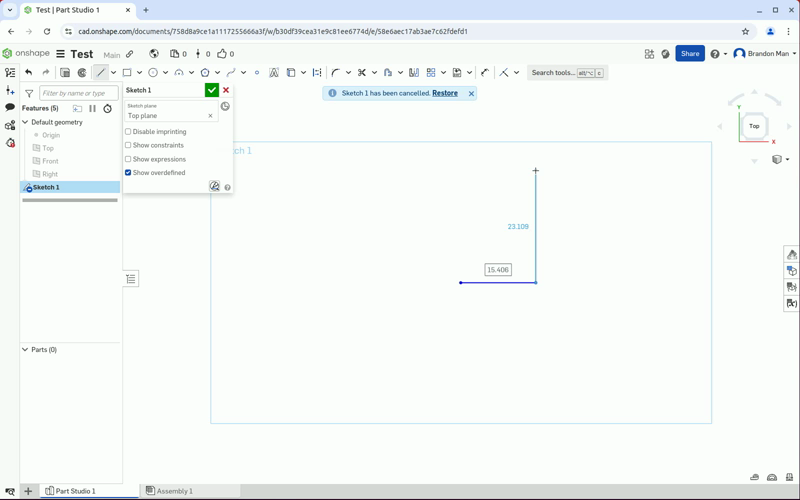
click(535, 170)
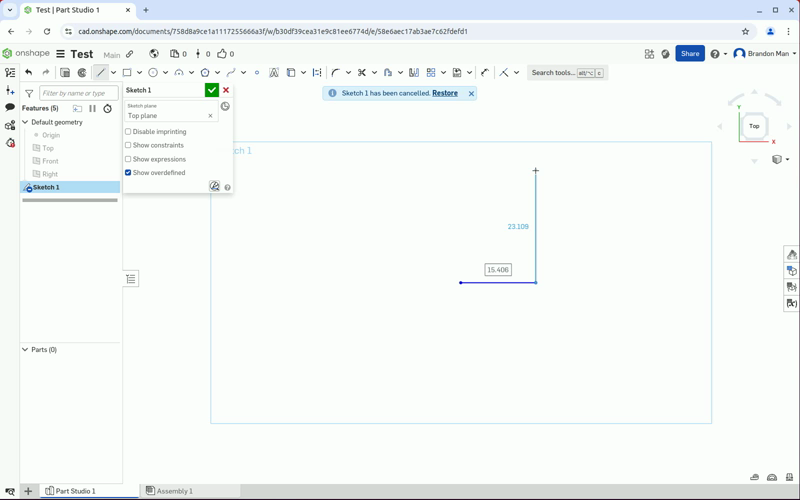
key_up(shift)
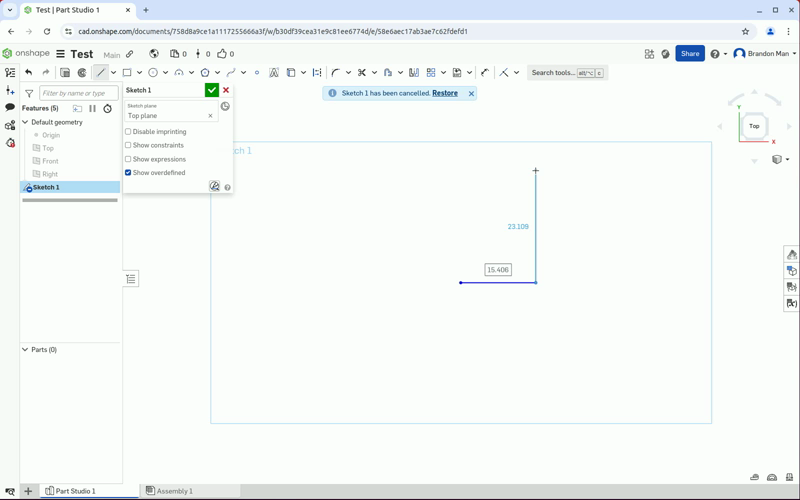
key_down(shift)
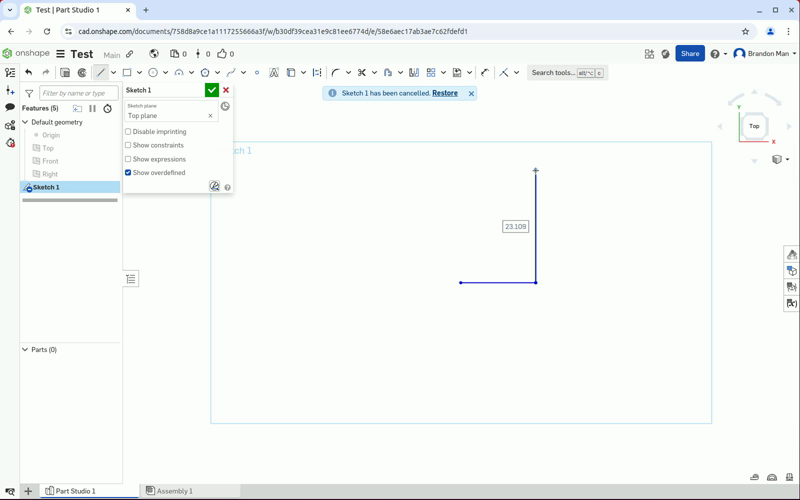
mouse_move(460, 170)
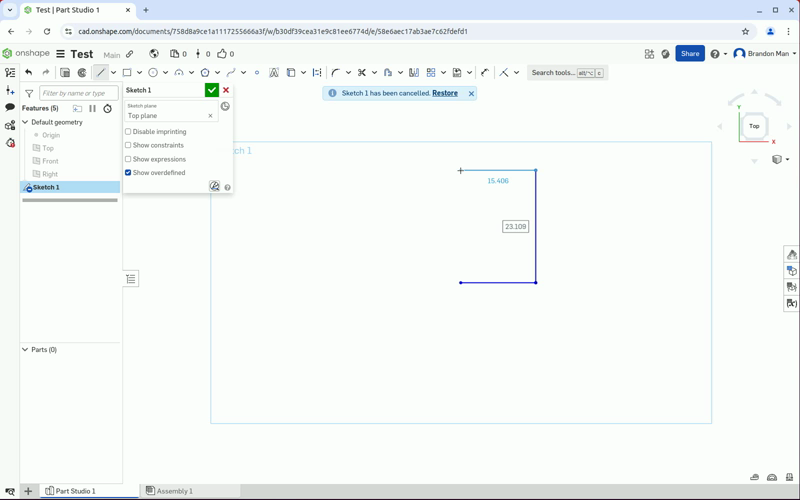
click(460, 170)
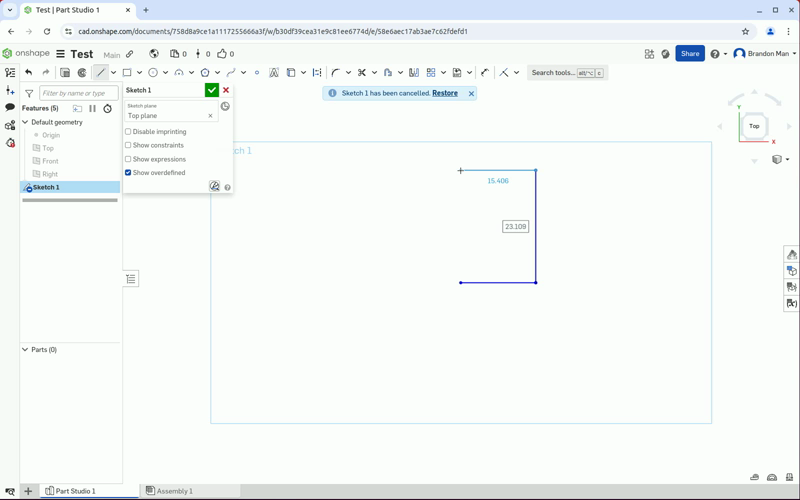
key_up(shift)
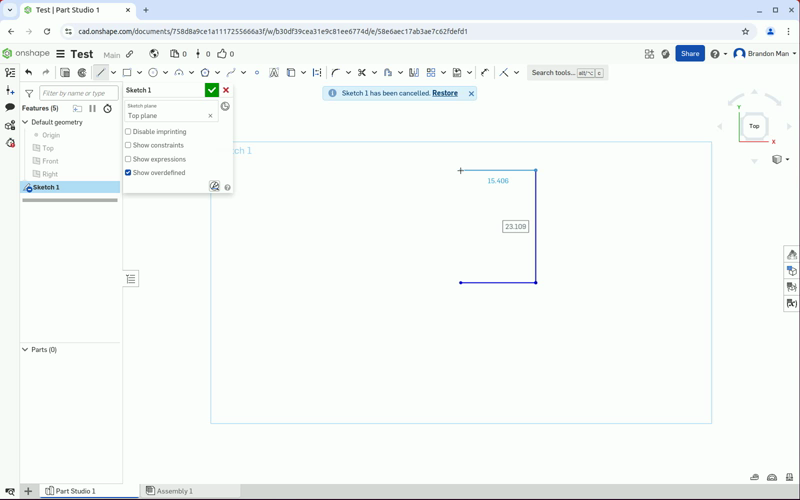
key_down(shift)
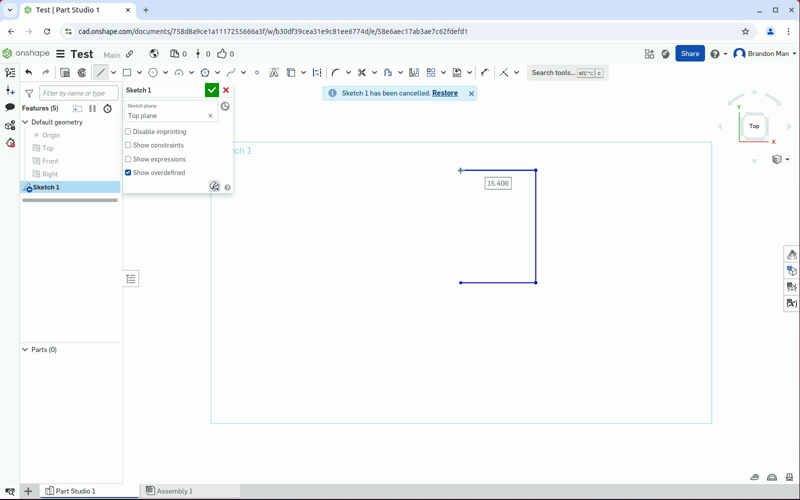
mouse_move(460, 282)
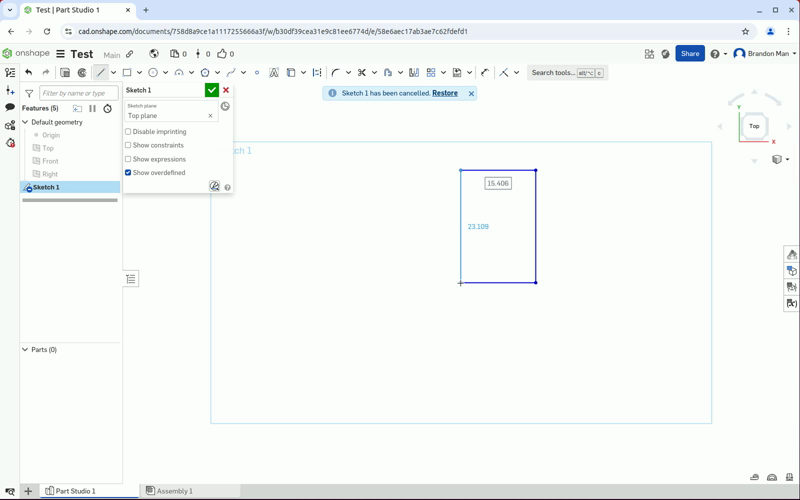
key_up(shift)
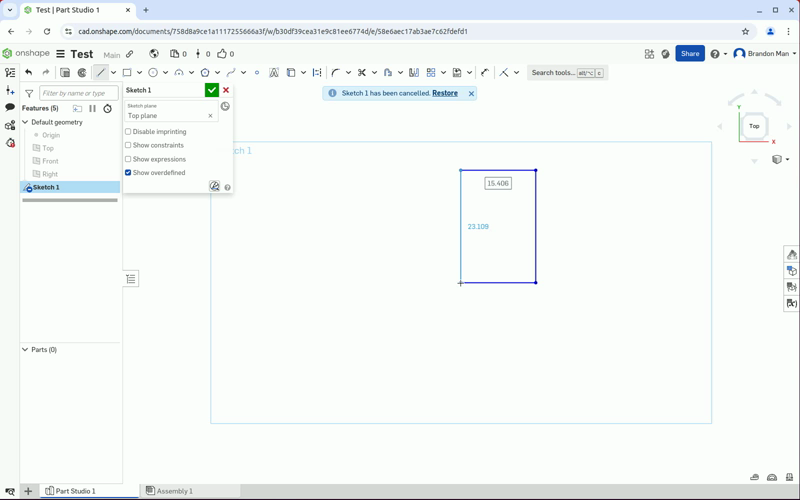
click(460, 282)
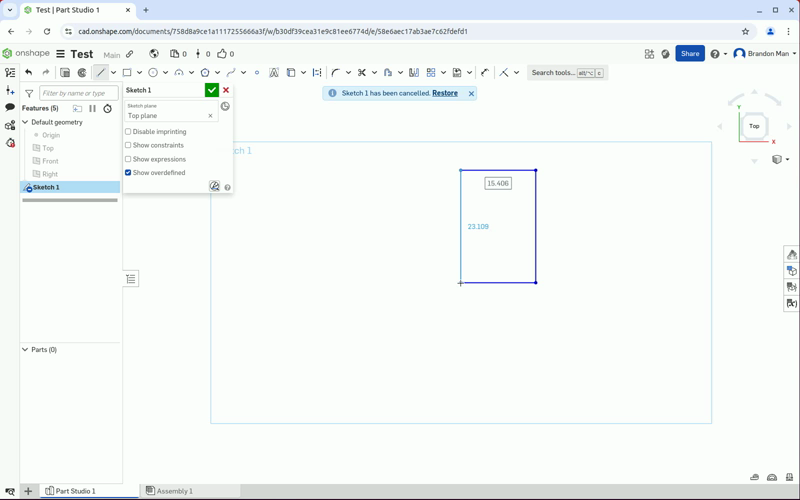
key(esc)
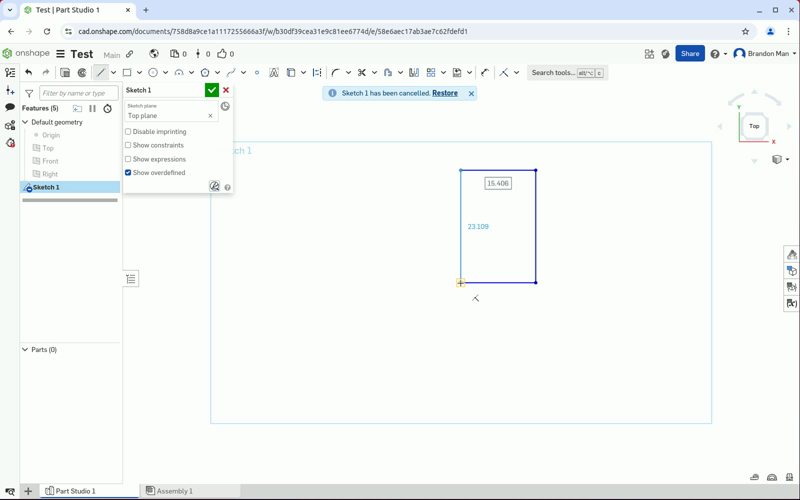
mouse_move(498, 179)
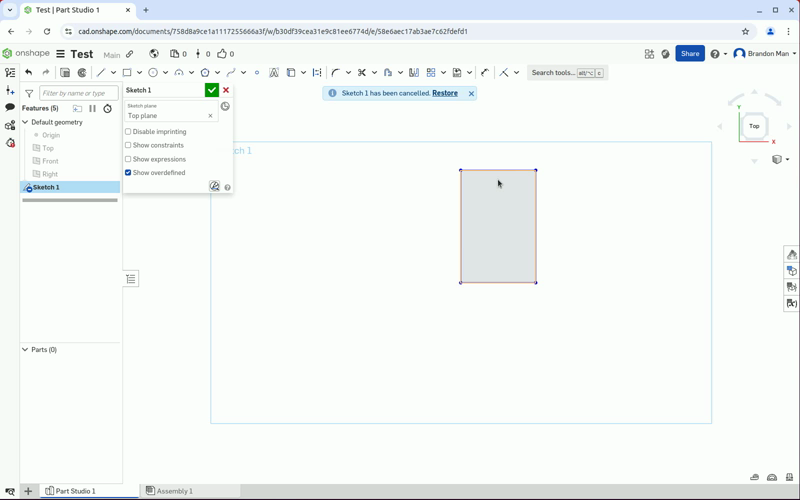
click(498, 179)
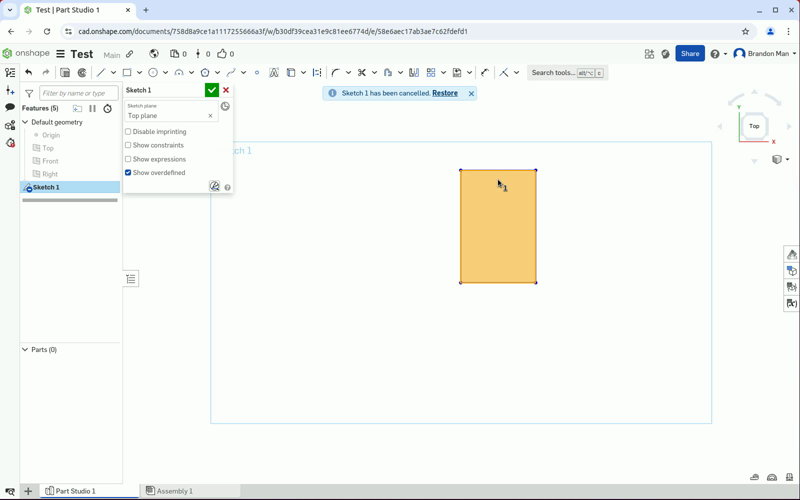
mouse_move(73, 352)
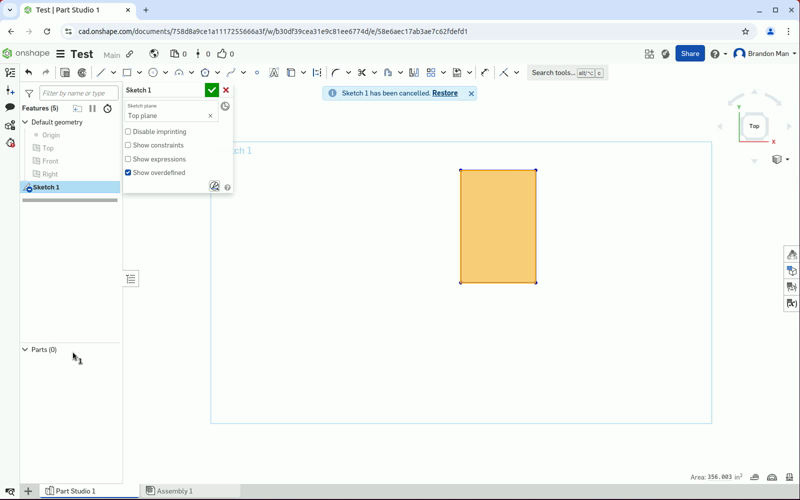
key(shift+y)
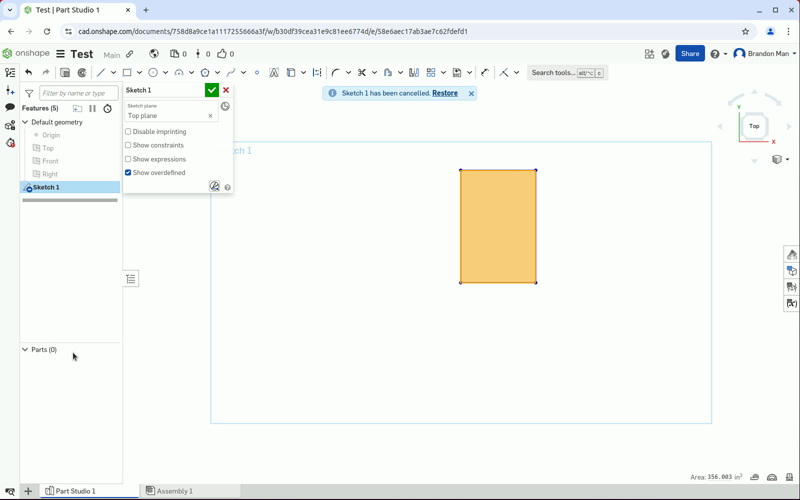
key(shift+e)
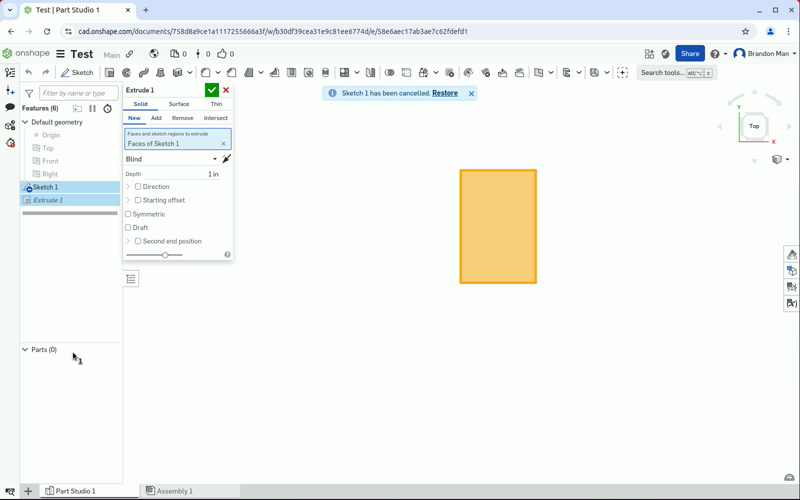
mouse_move(143, 106)
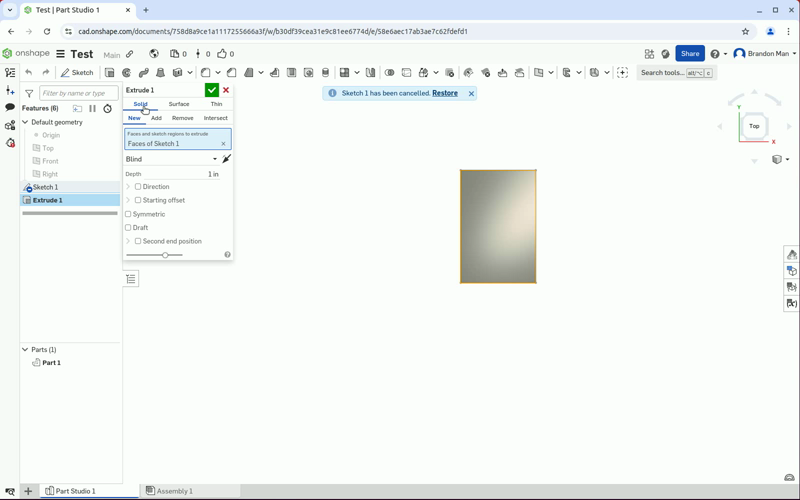
click(143, 106)
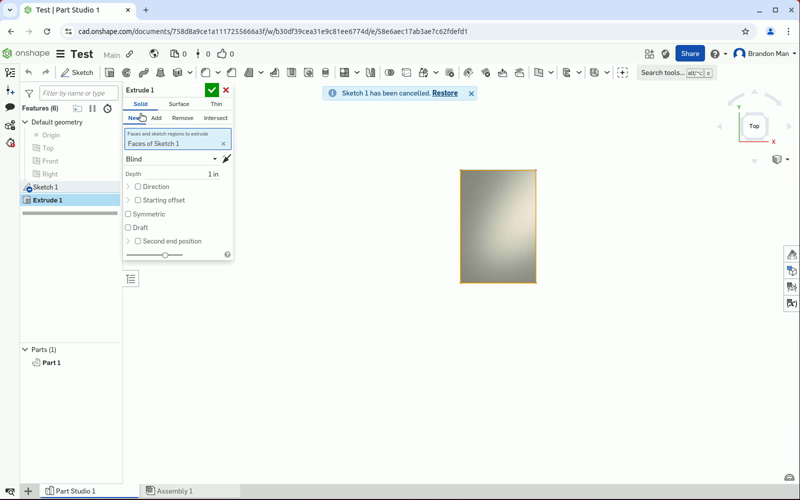
mouse_move(137, 120)
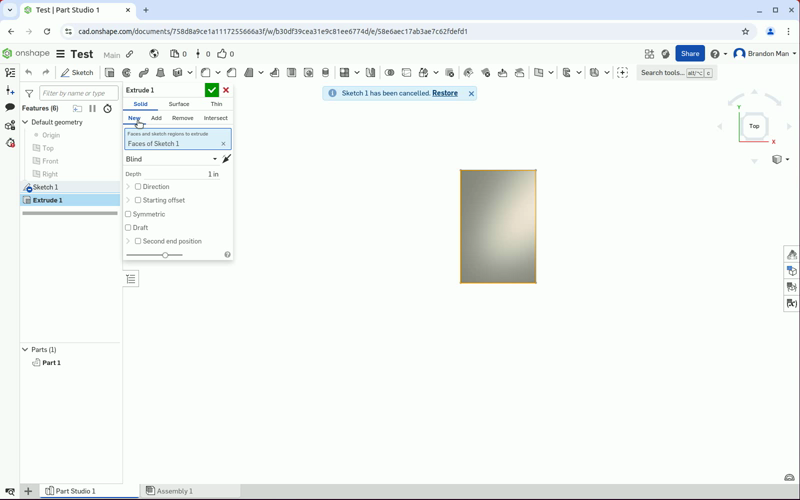
click(137, 120)
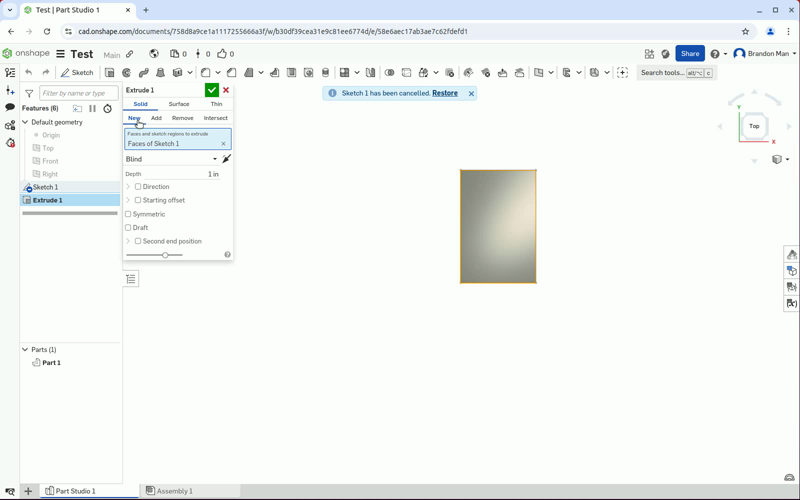
key(tab, 4)
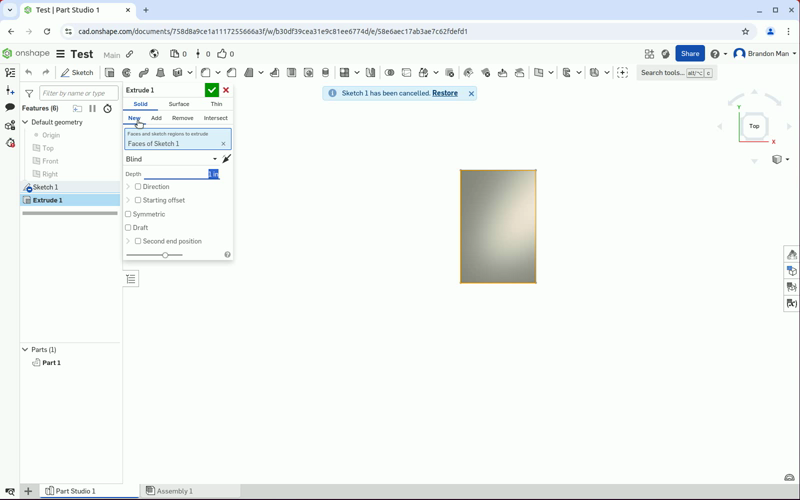
text(9.147)
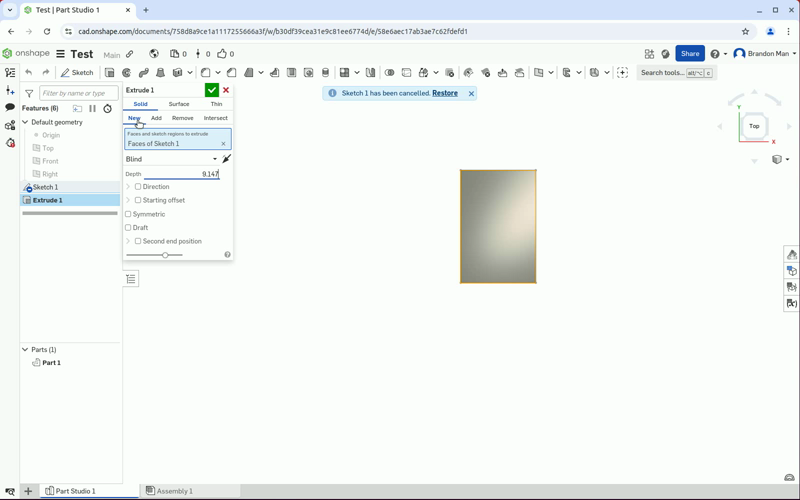
key(enter)
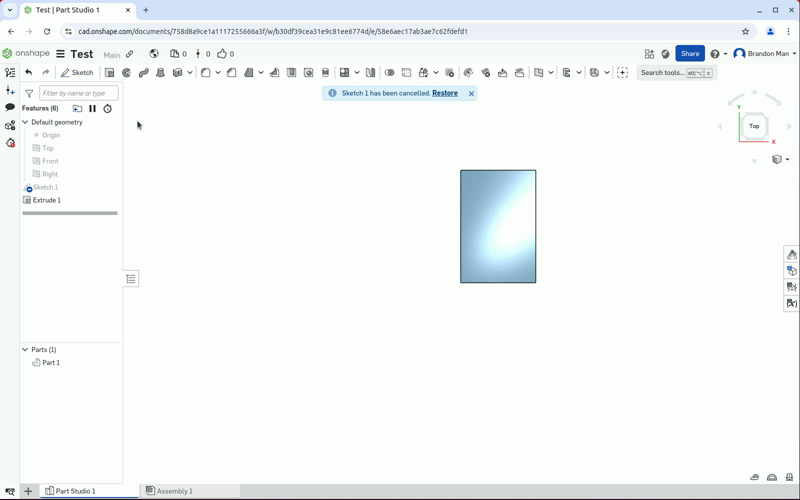
key(shift+h)
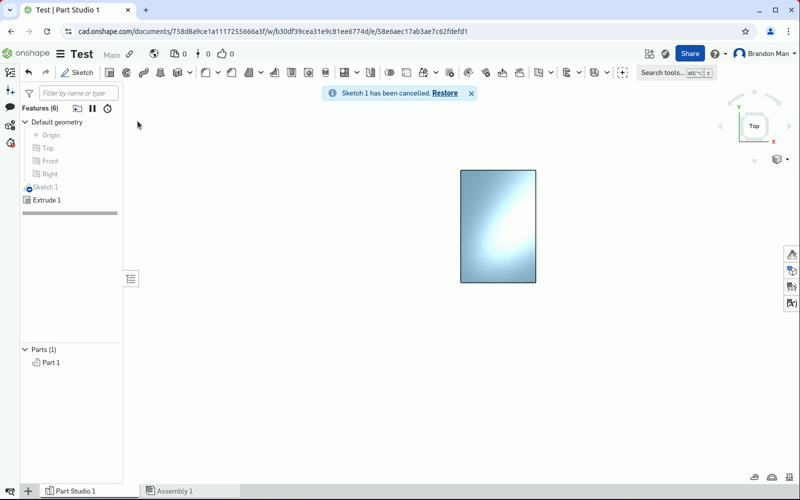
key(shift+h)
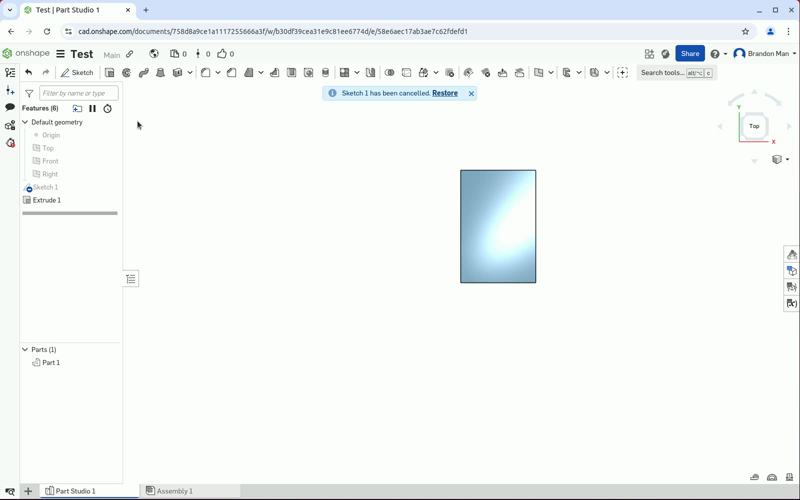
mouse_move(73, 189)
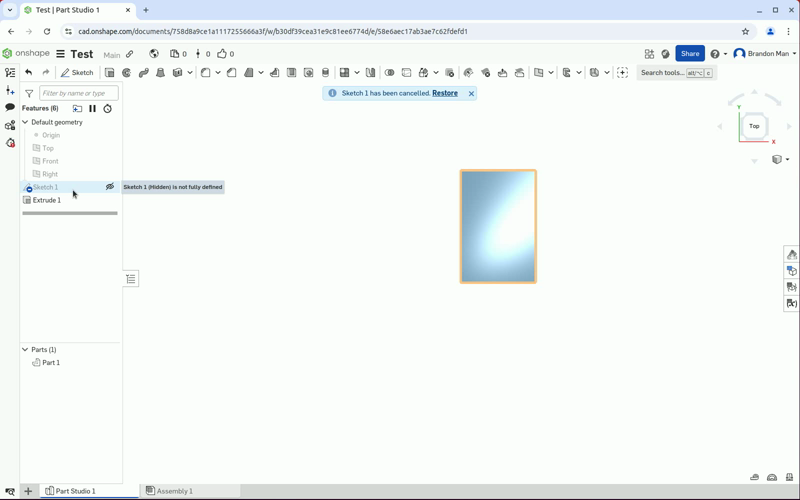
click(73, 189)
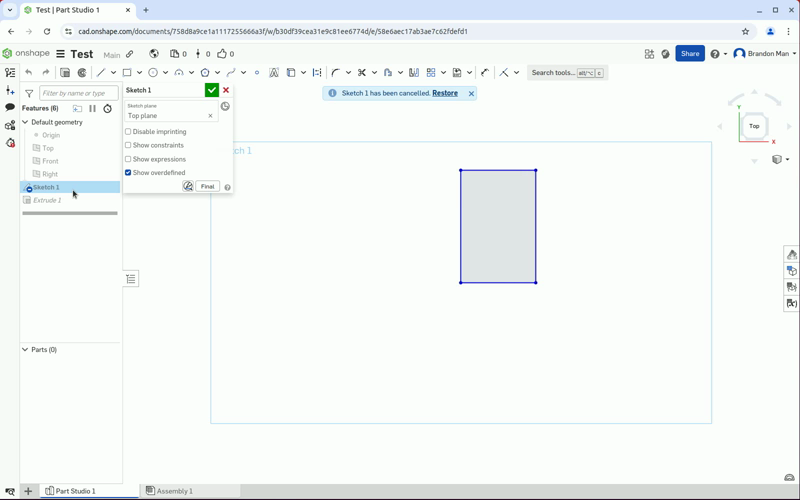
mouse_move(229, 92)
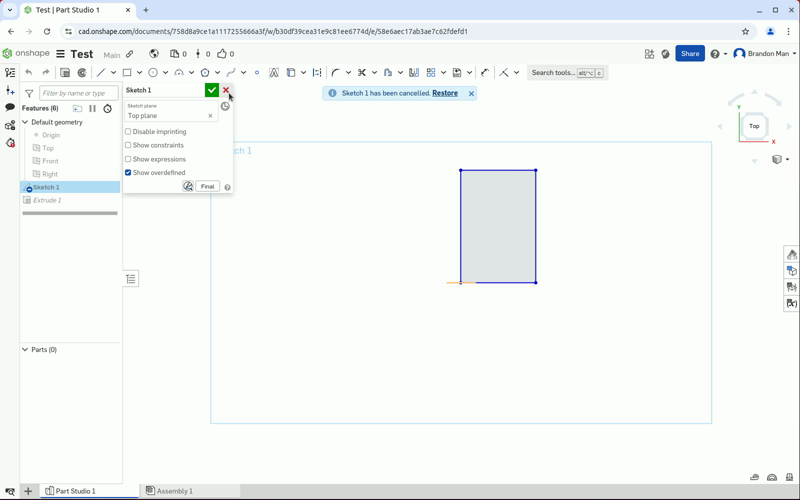
click(229, 92)
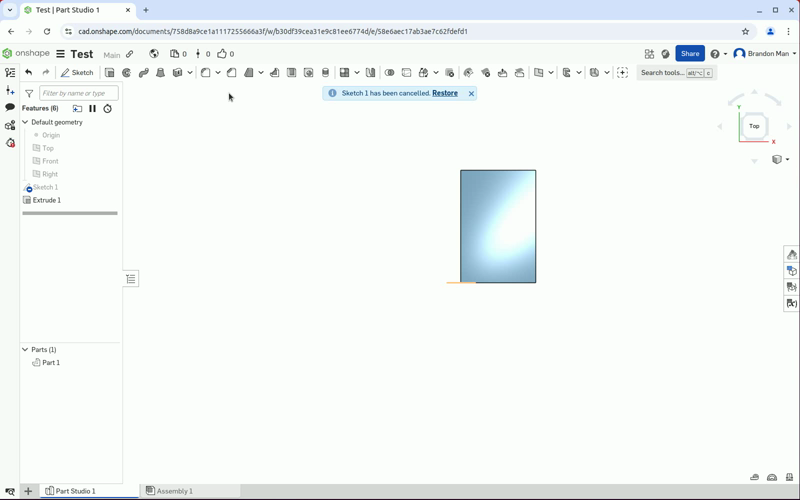
mouse_move(541, 75)
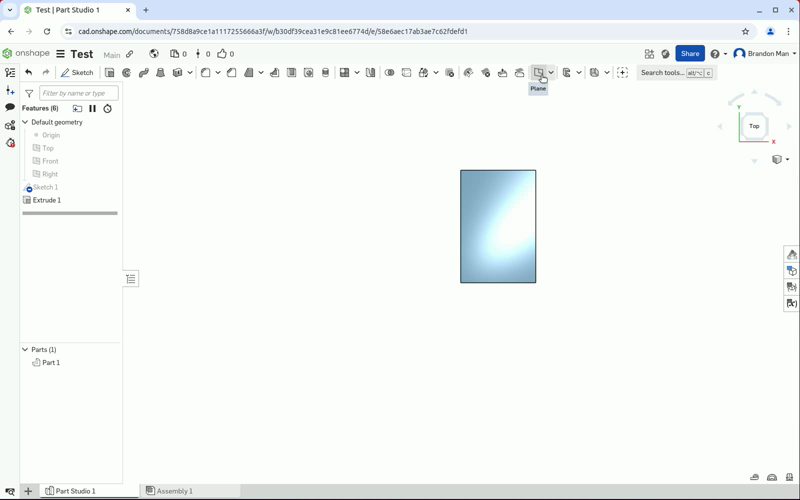
click(541, 75)
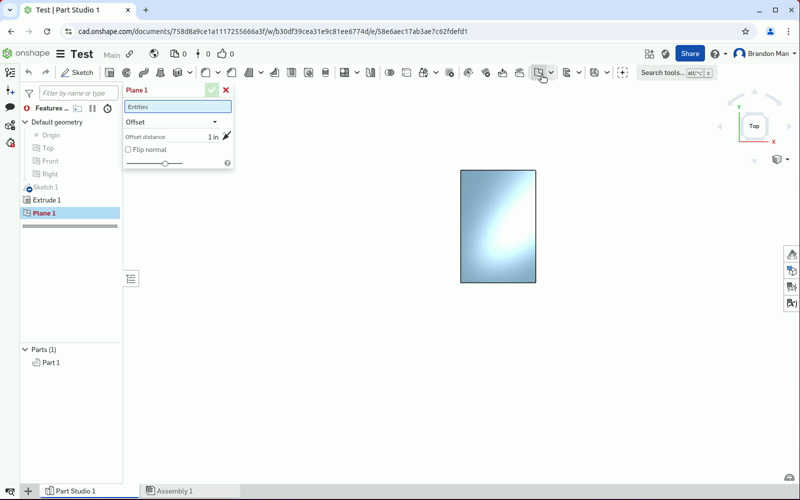
mouse_move(73, 150)
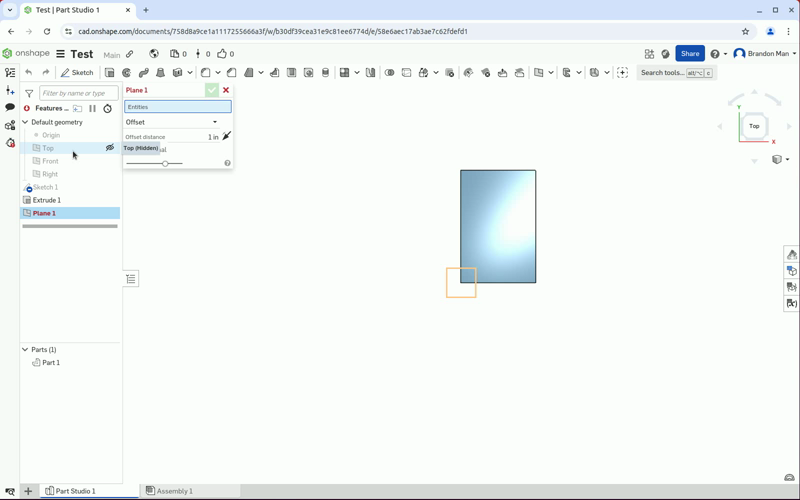
click(73, 150)
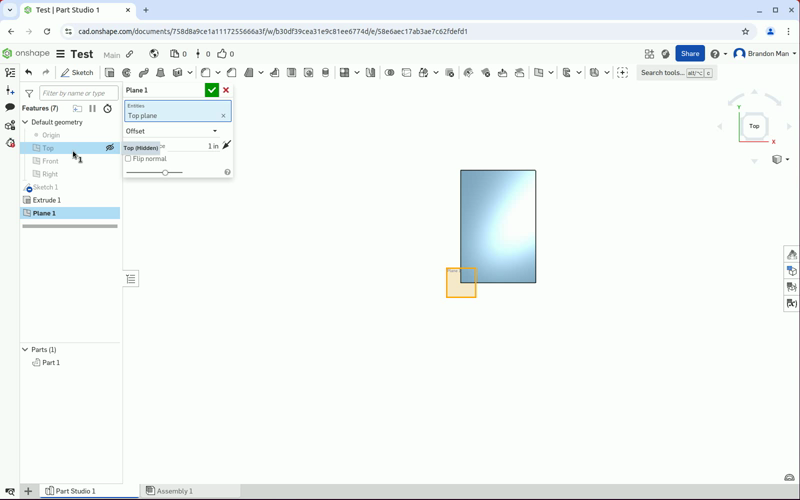
key(tab, 2)
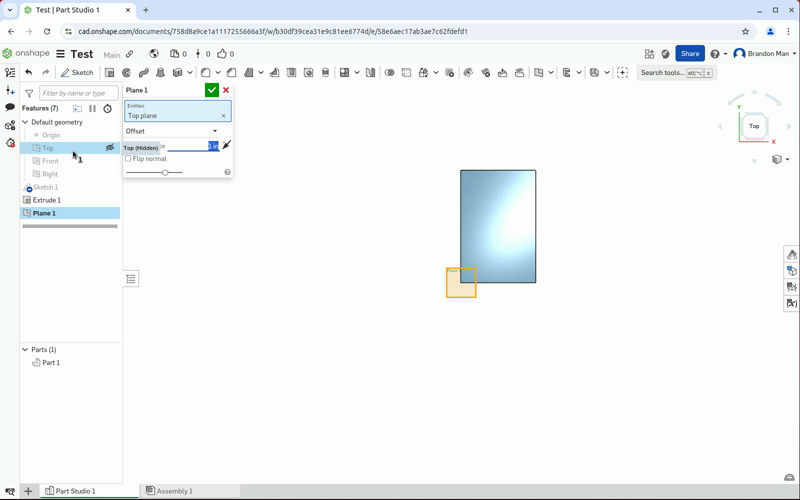
text(9.151)
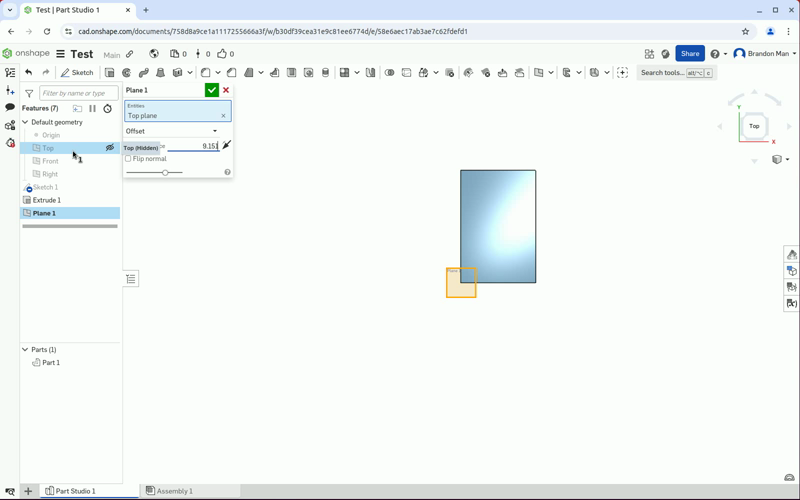
key(enter, 2)
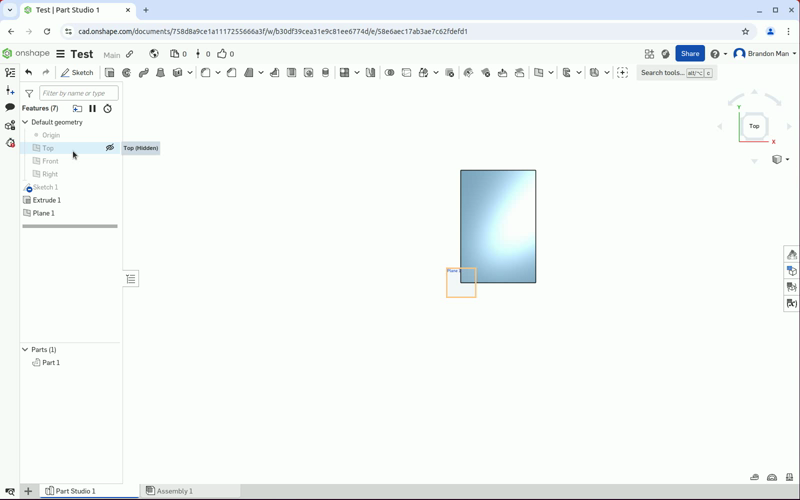
key(shift+s)
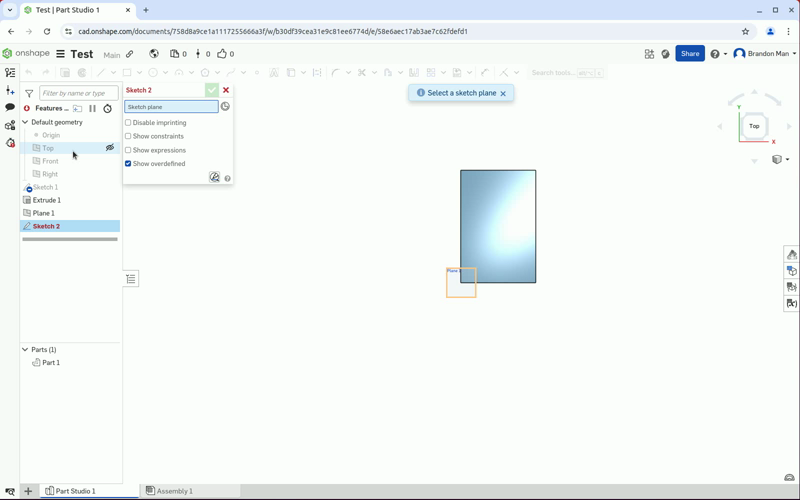
mouse_move(73, 215)
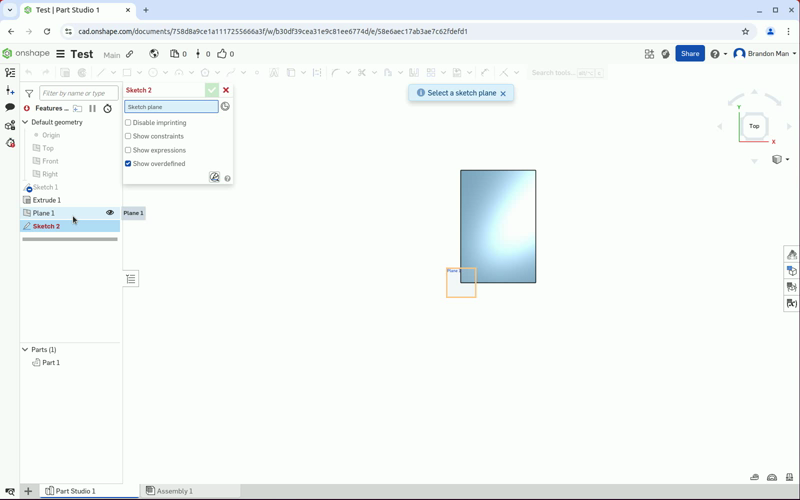
click(73, 215)
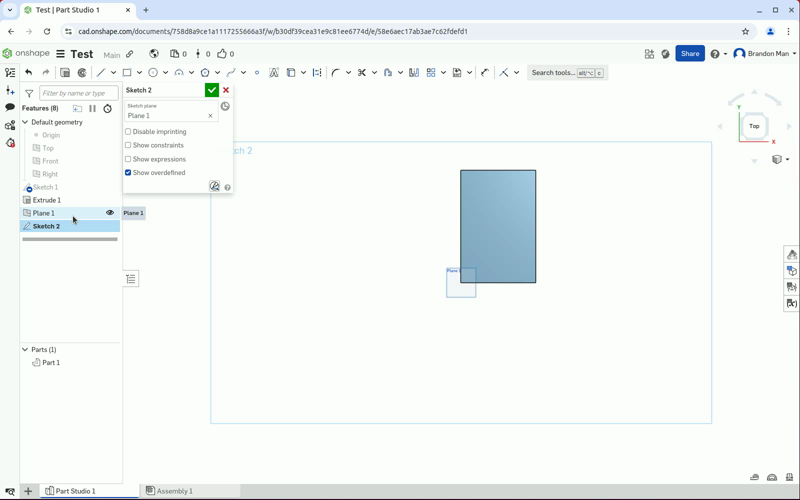
mouse_move(73, 352)
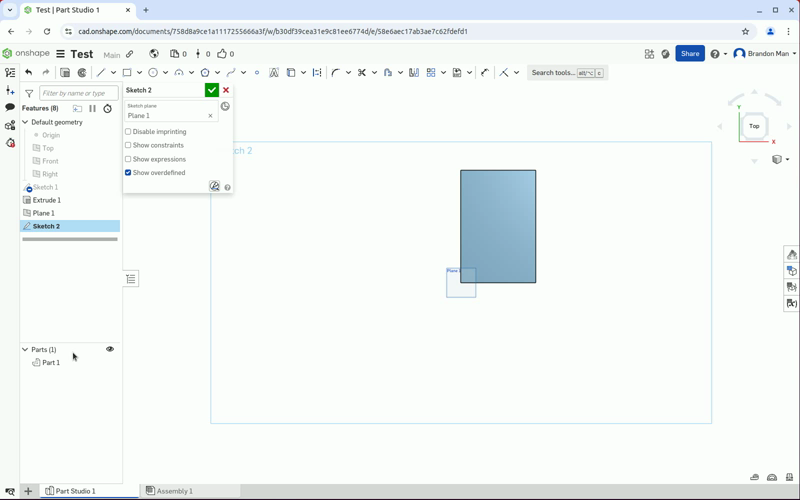
key(y)
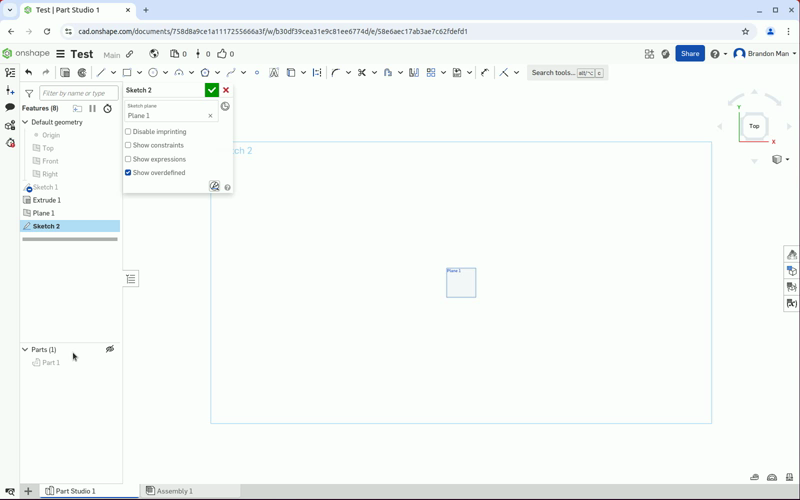
key(l)
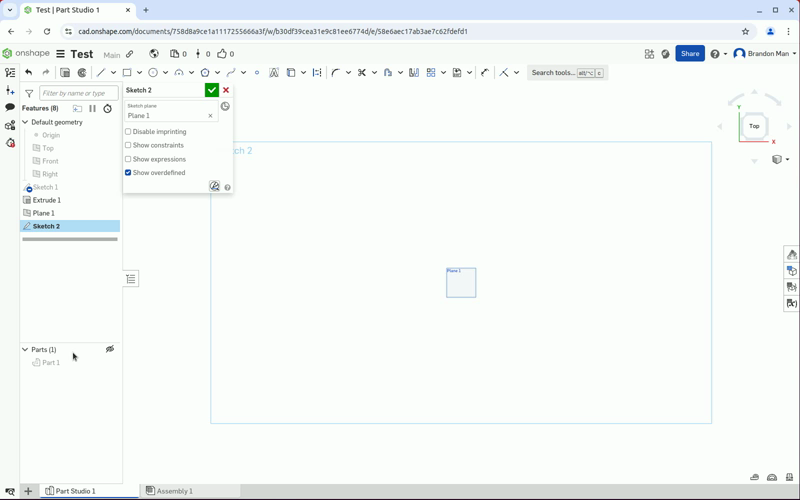
key_down(shift)
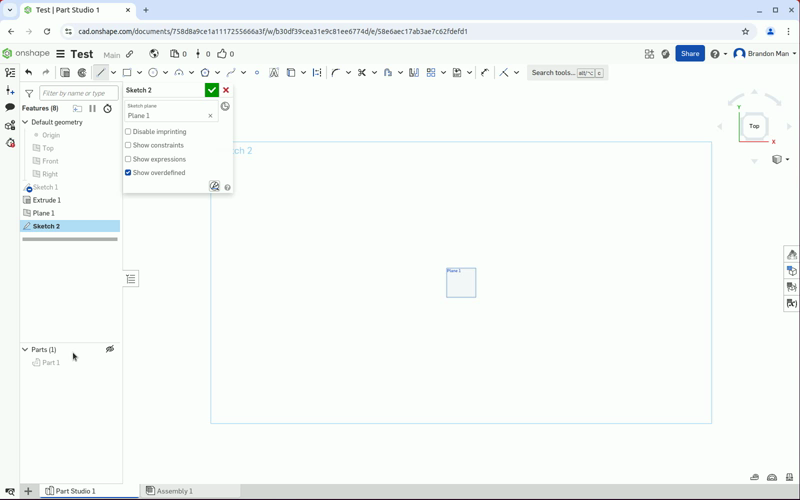
mouse_move(460, 282)
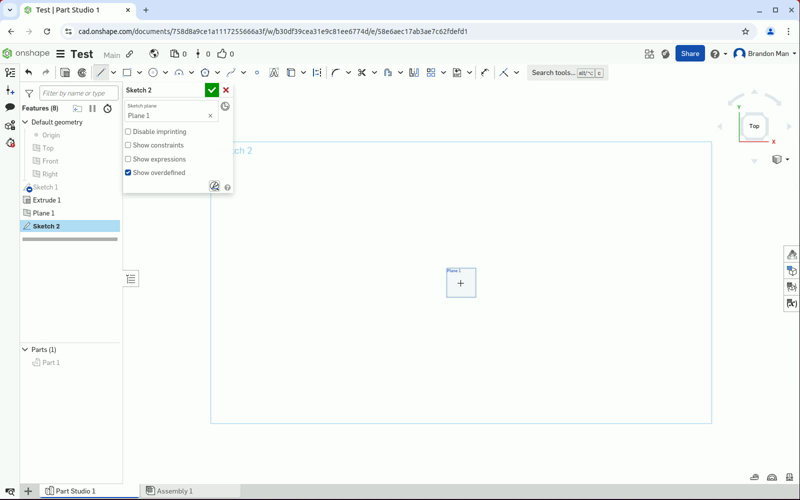
click(460, 282)
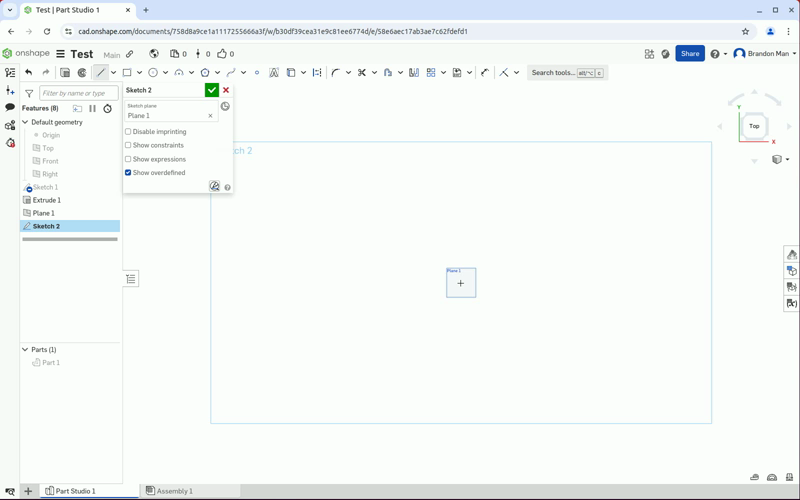
key_up(shift)
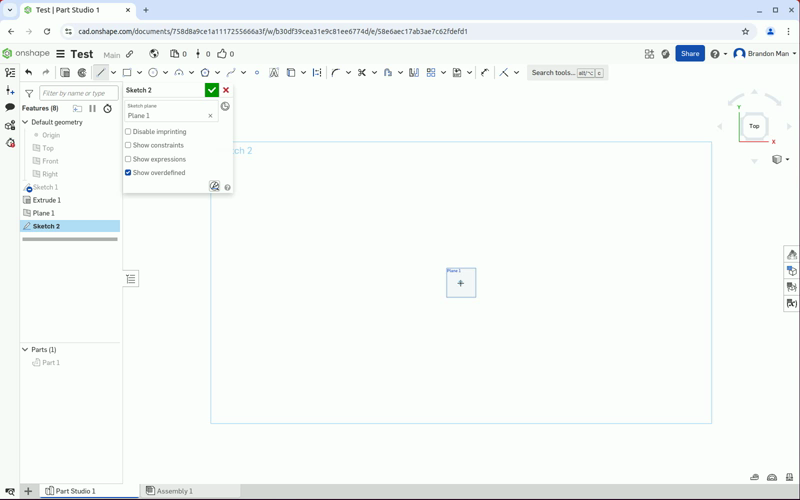
key_down(shift)
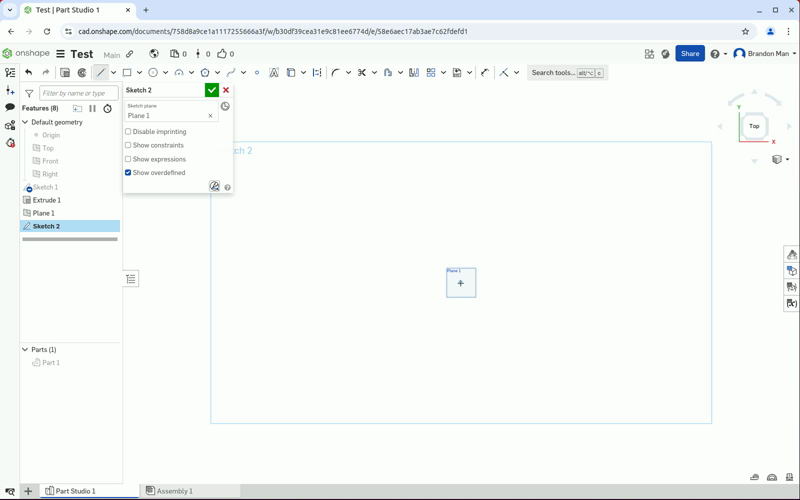
mouse_move(490, 282)
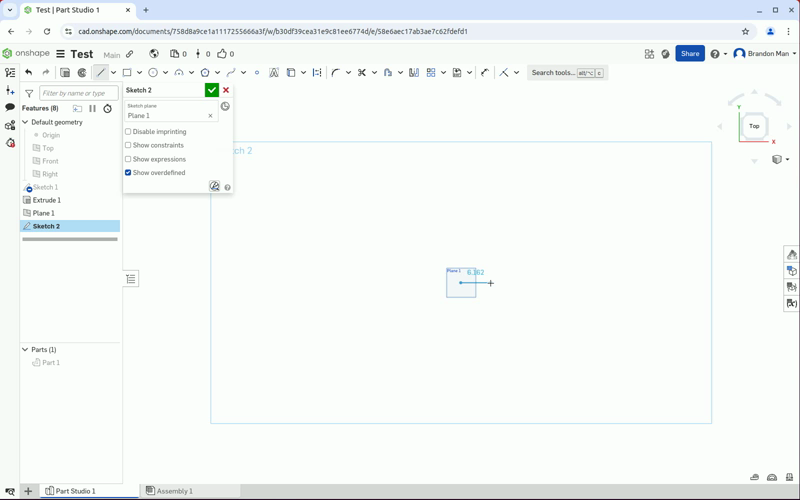
mouse_move(483, 282)
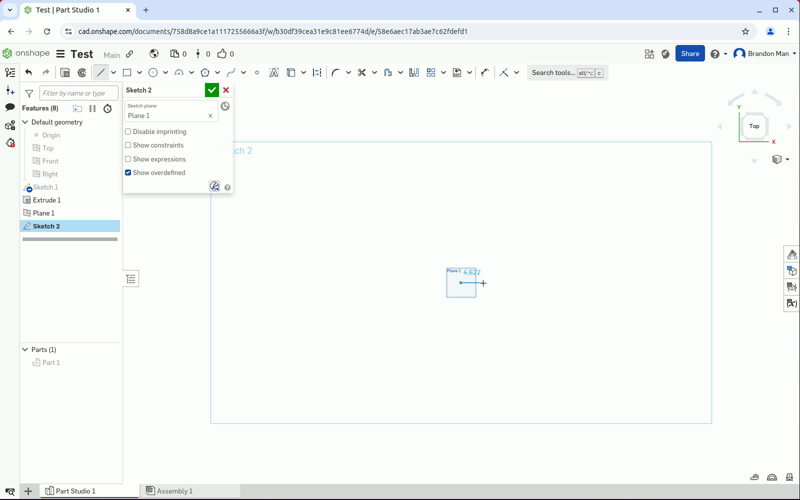
click(483, 282)
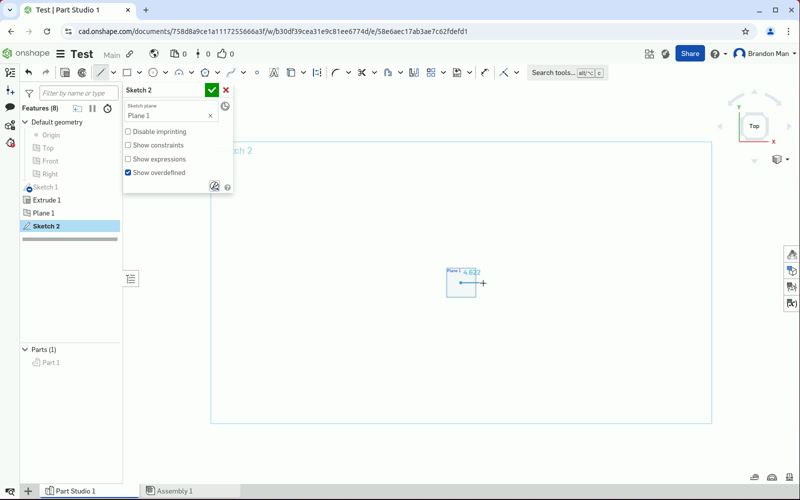
key_up(shift)
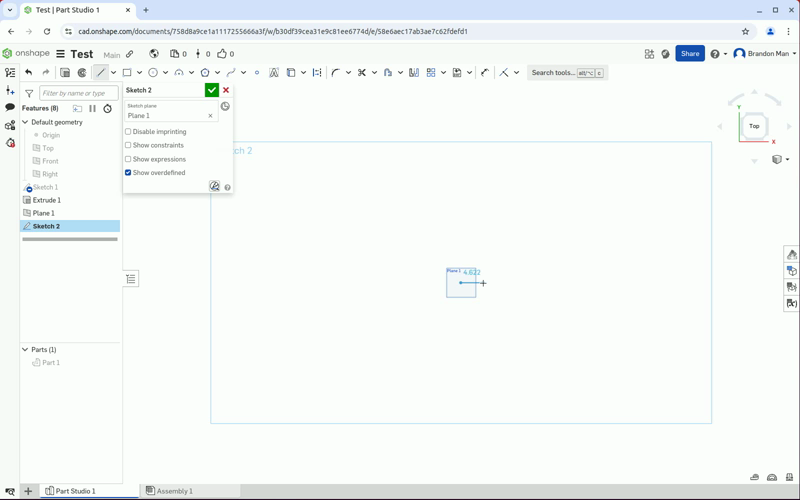
key_down(shift)
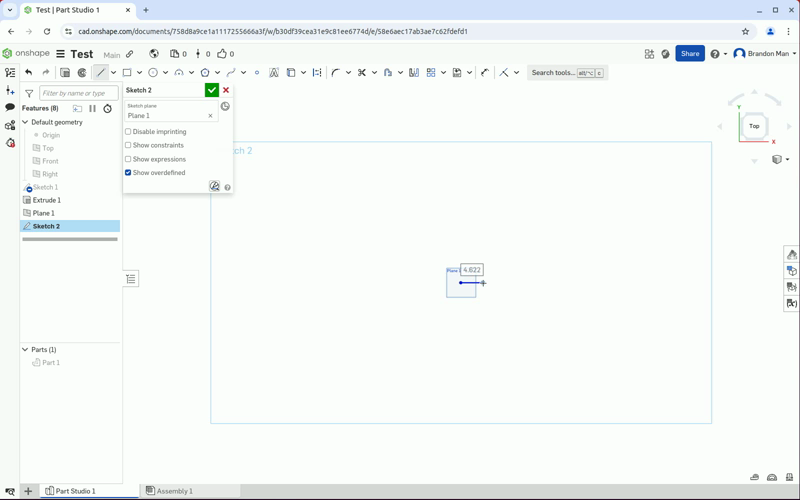
mouse_move(483, 170)
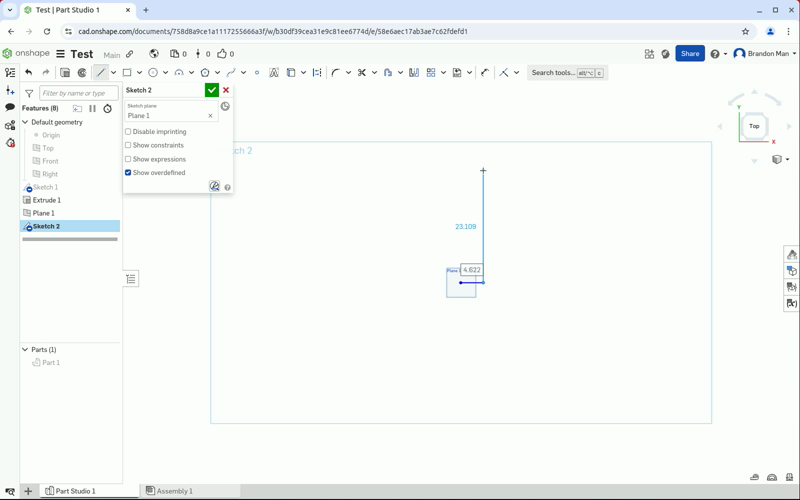
click(483, 170)
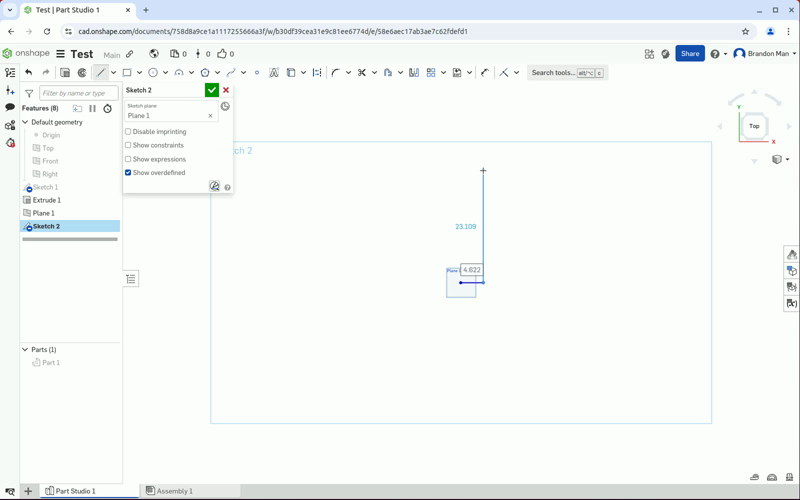
key_up(shift)
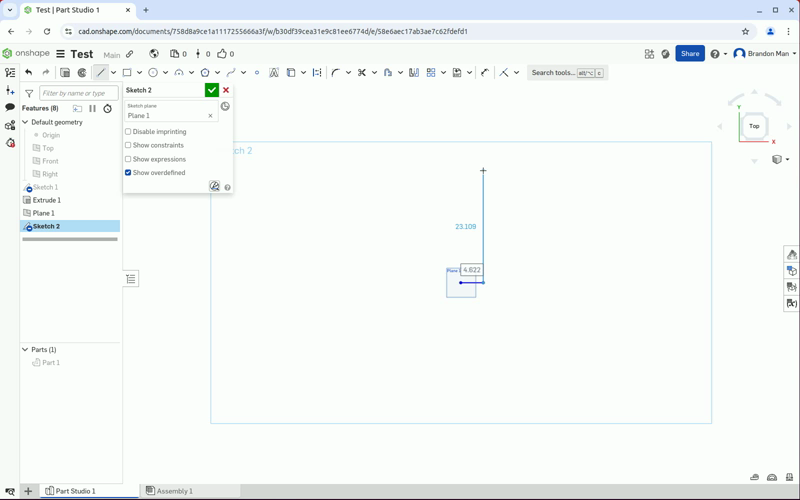
key_down(shift)
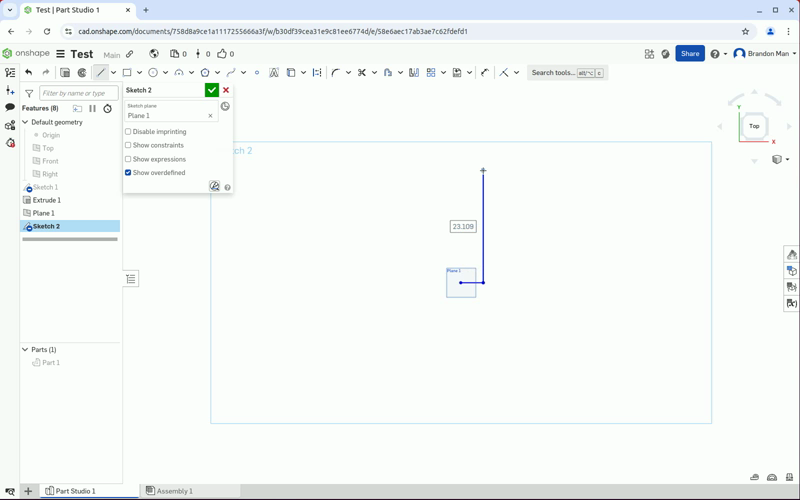
mouse_move(513, 170)
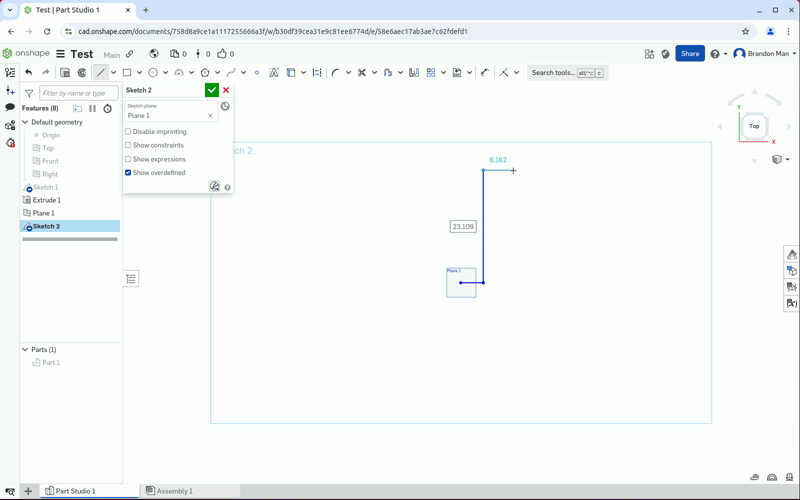
mouse_move(460, 170)
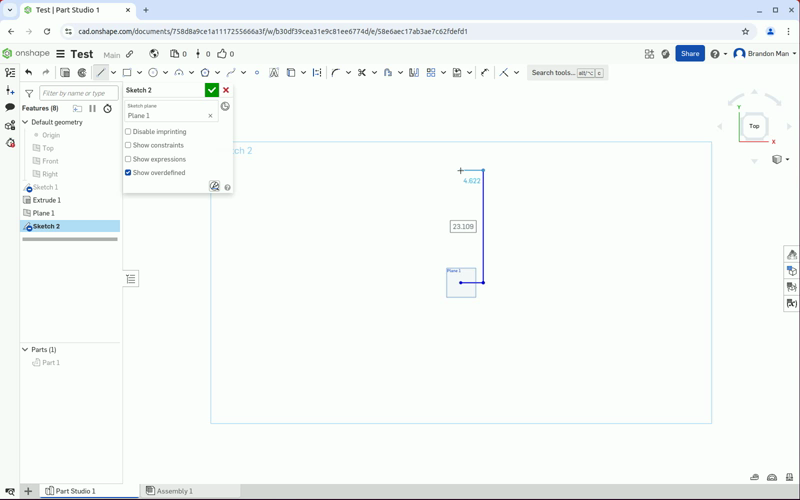
click(460, 170)
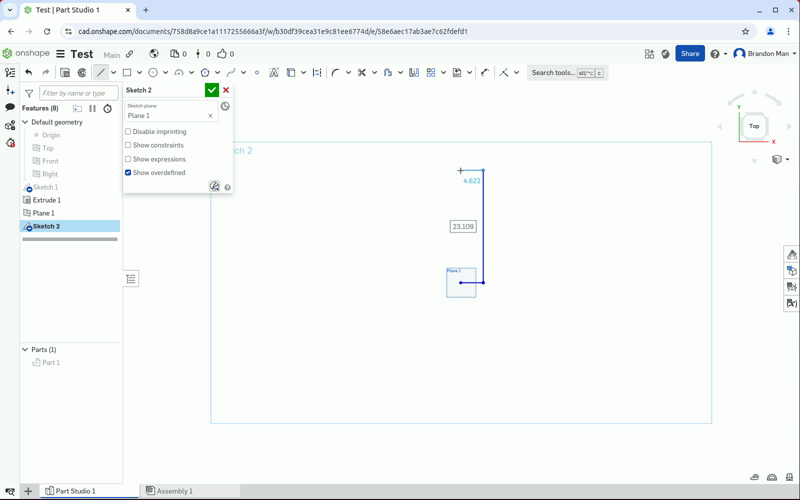
key_up(shift)
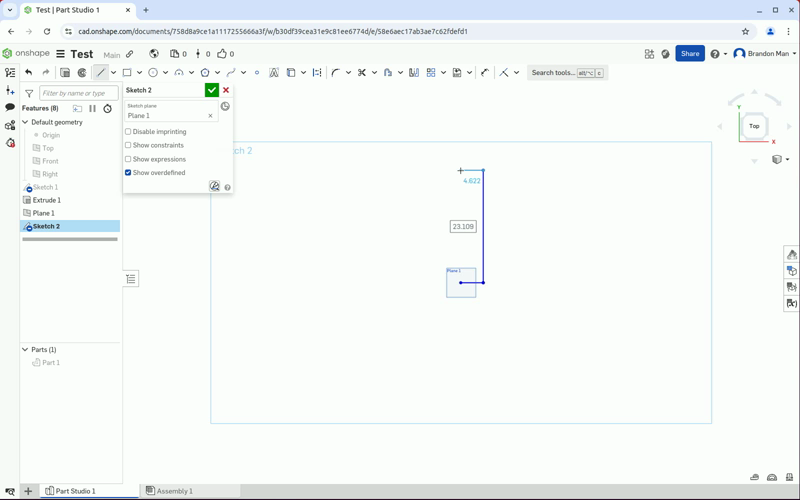
key_down(shift)
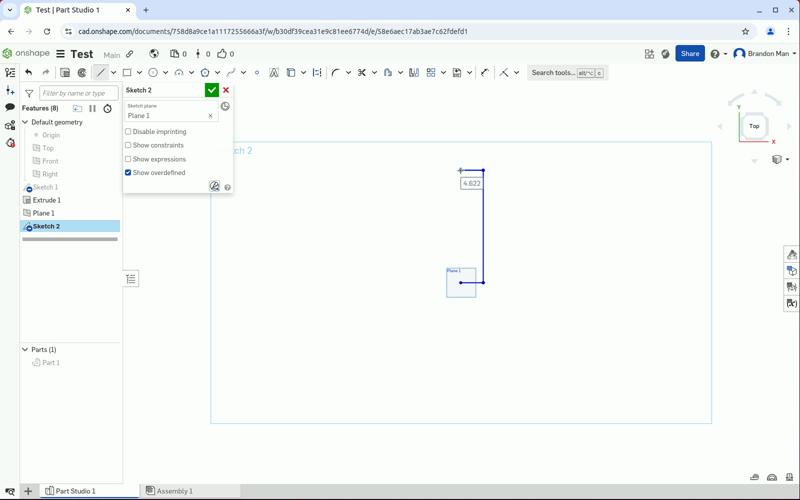
mouse_move(460, 282)
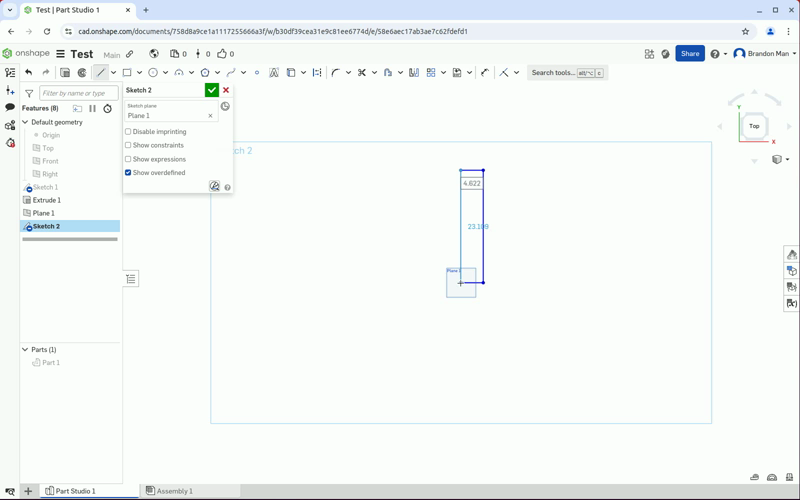
key_up(shift)
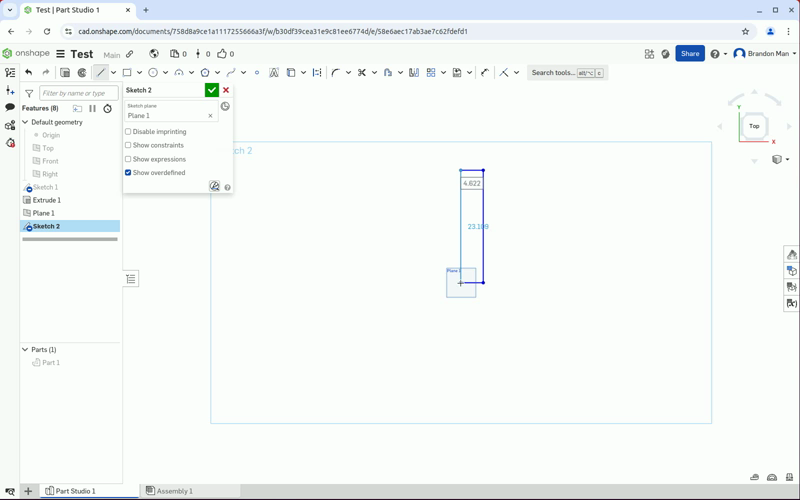
click(460, 282)
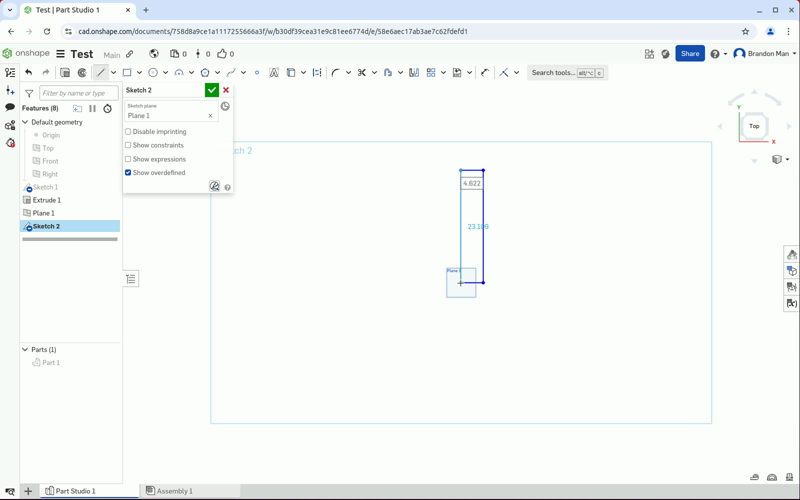
key(esc)
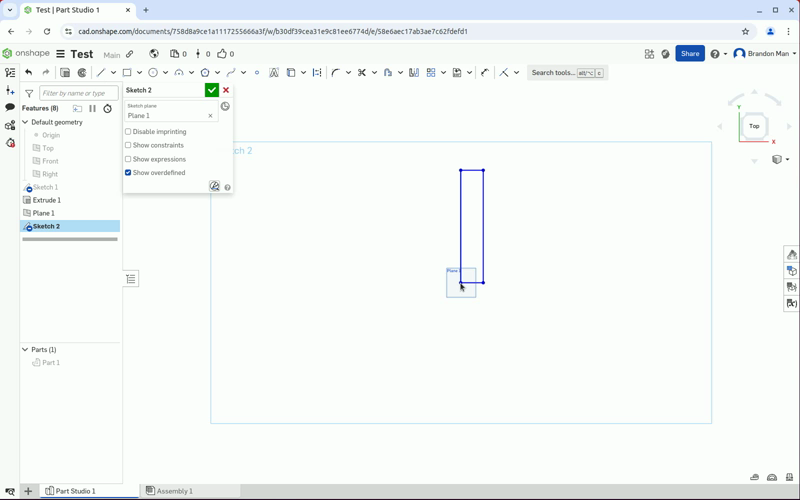
mouse_move(474, 182)
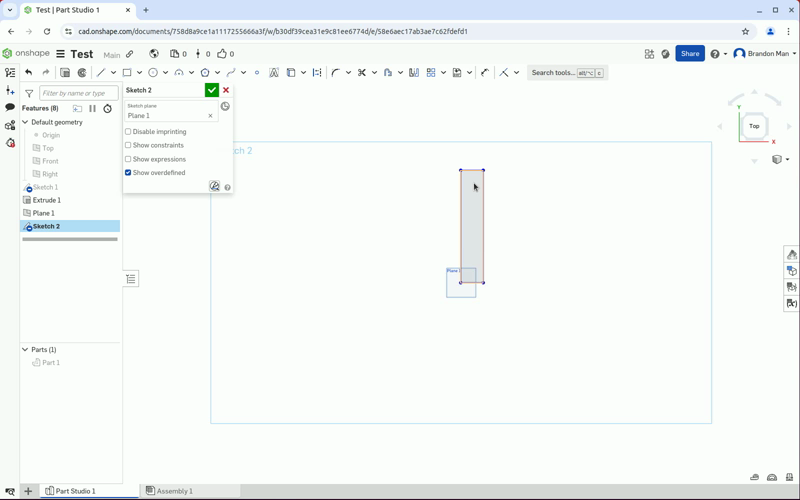
click(474, 182)
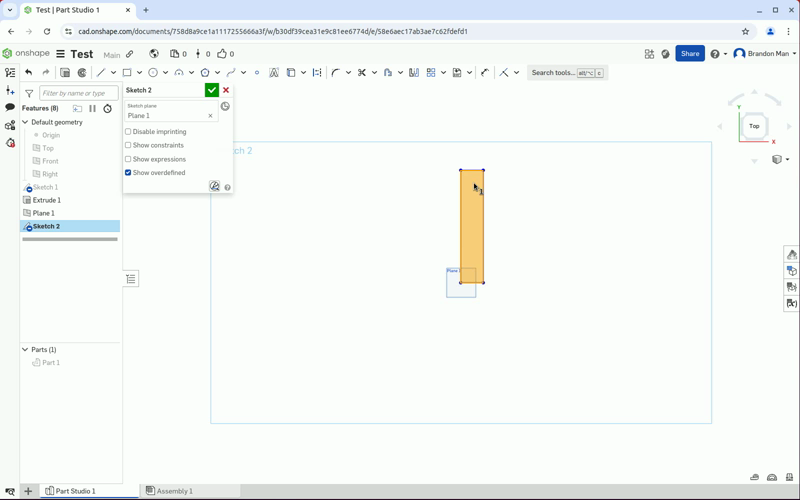
mouse_move(73, 352)
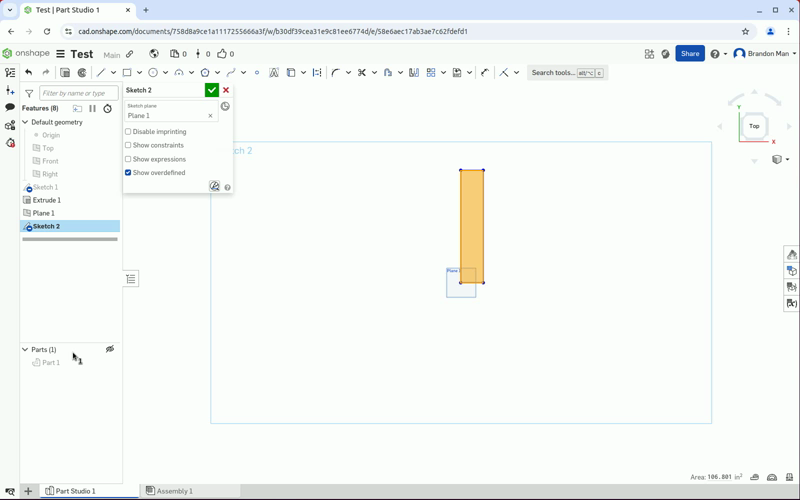
key(shift+y)
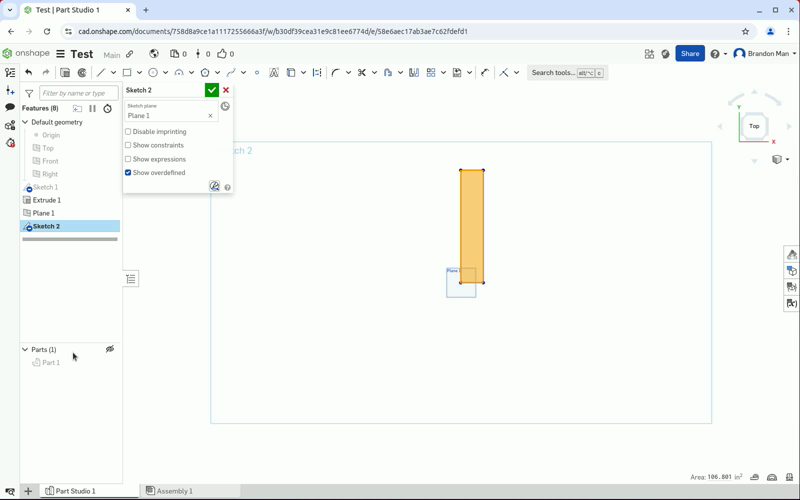
key(shift+e)
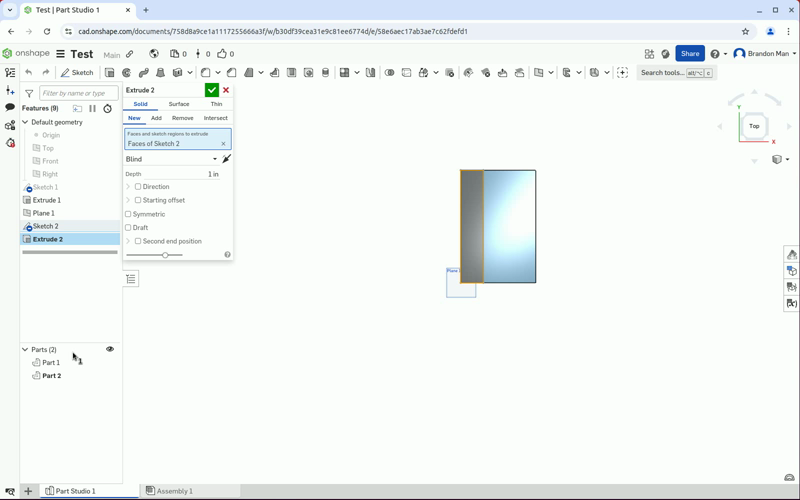
mouse_move(143, 106)
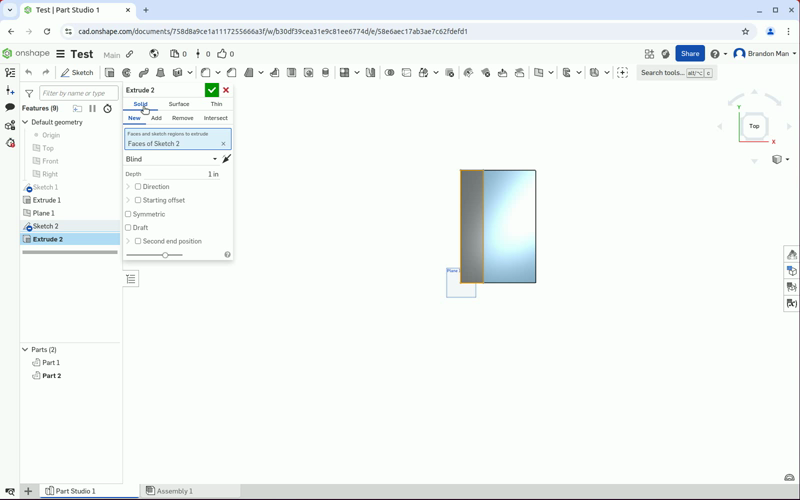
click(143, 106)
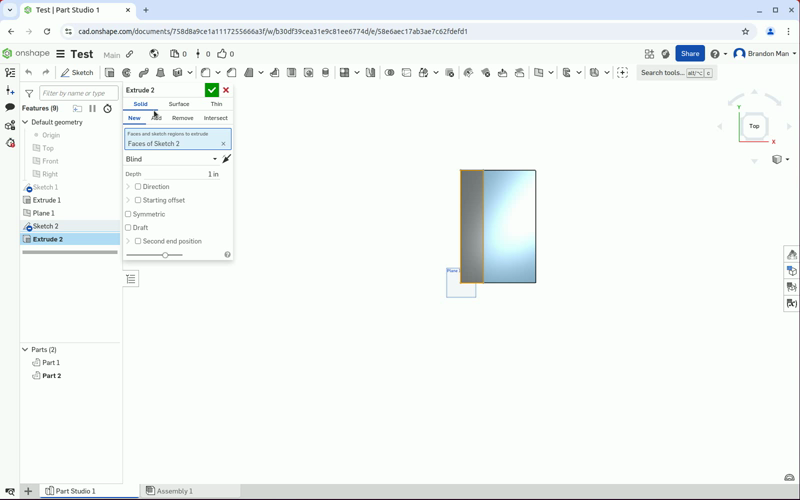
mouse_move(186, 120)
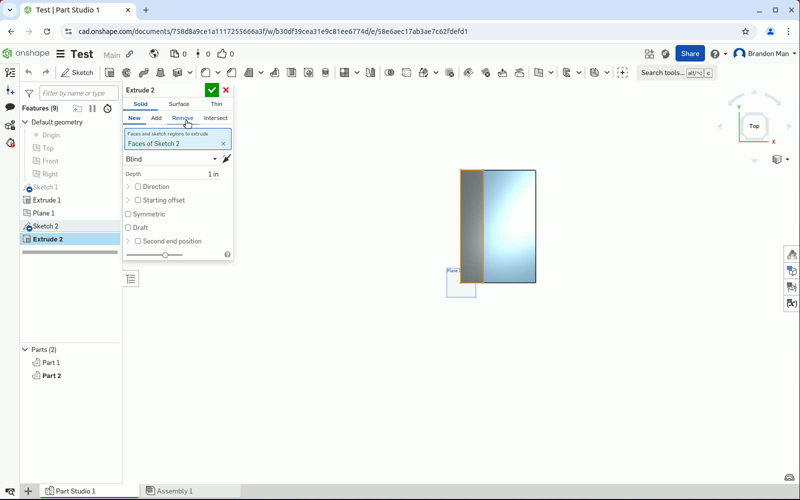
click(186, 120)
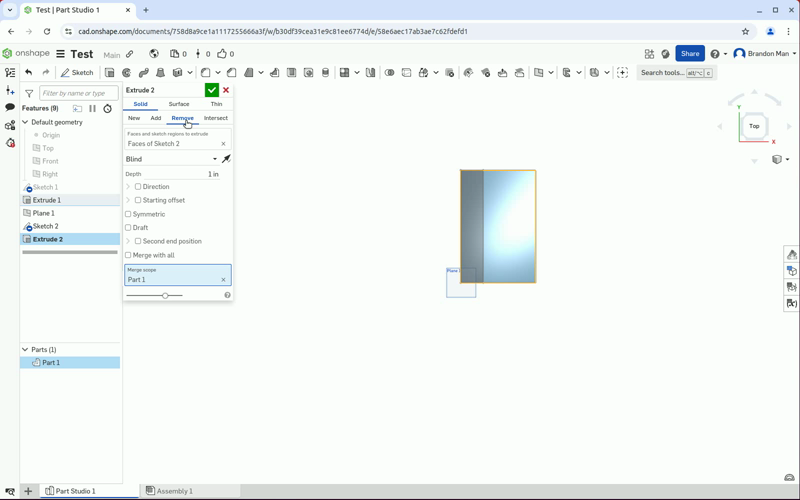
key(tab, 4)
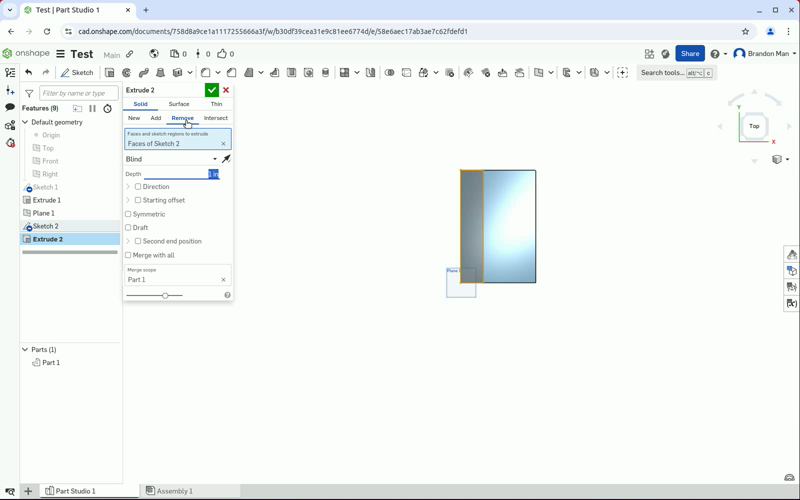
text(4.574)
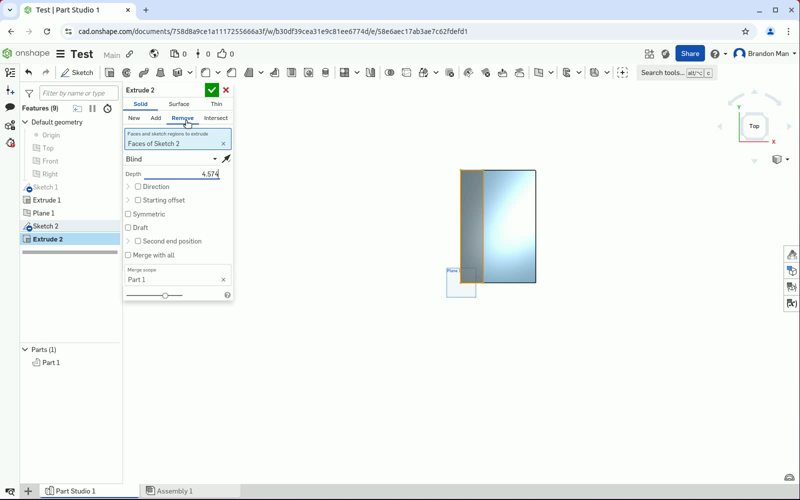
key(tab, 6)
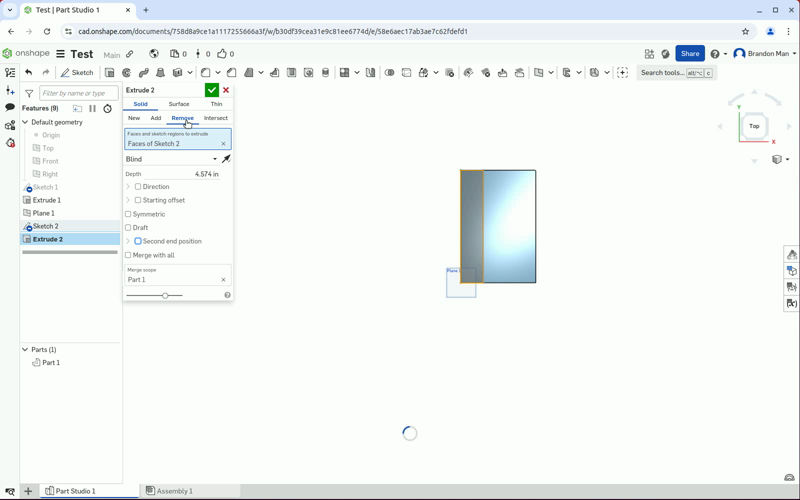
key(space)
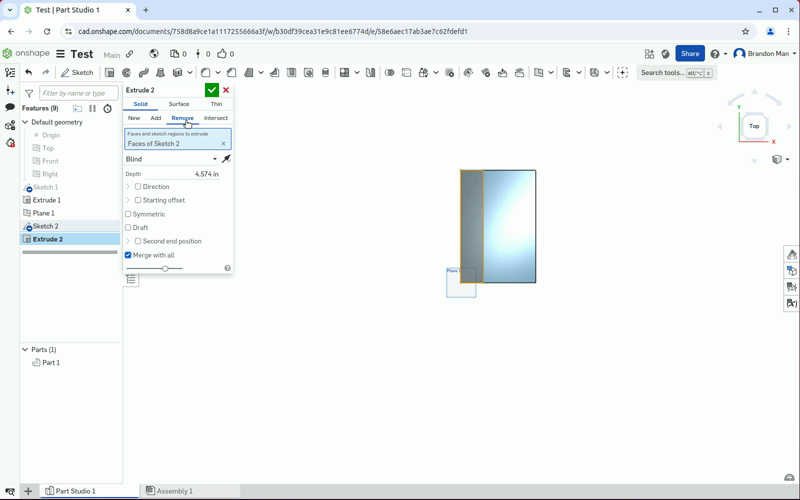
key(enter)
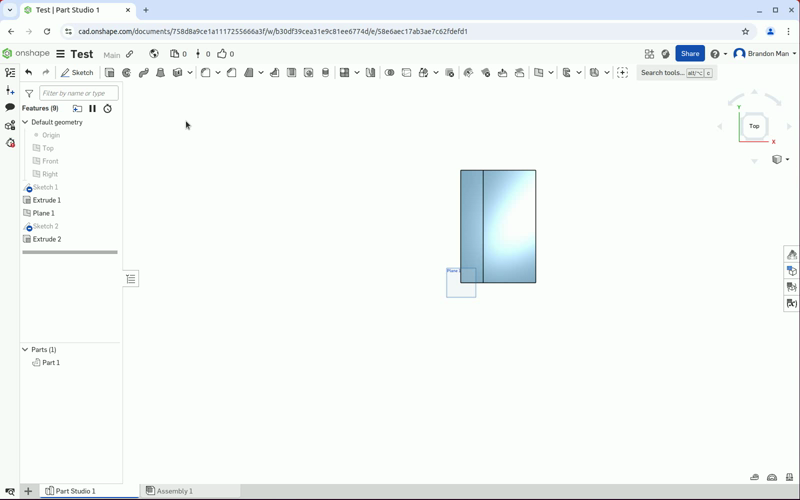
key(shift+h)
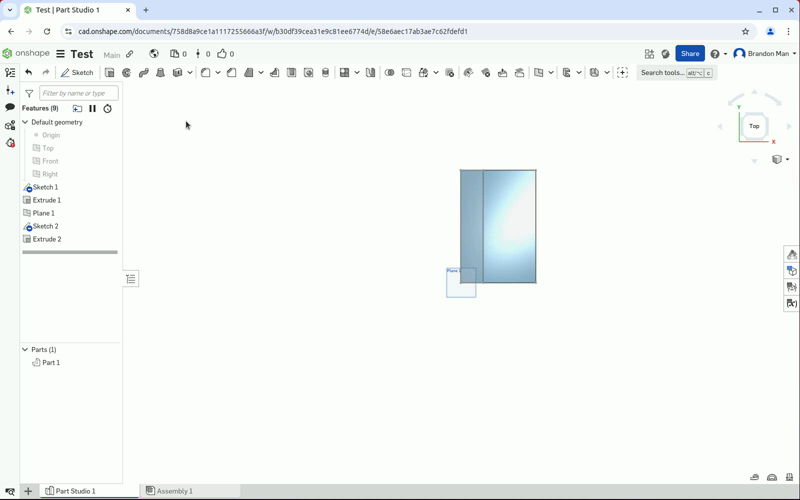
key(shift+h)
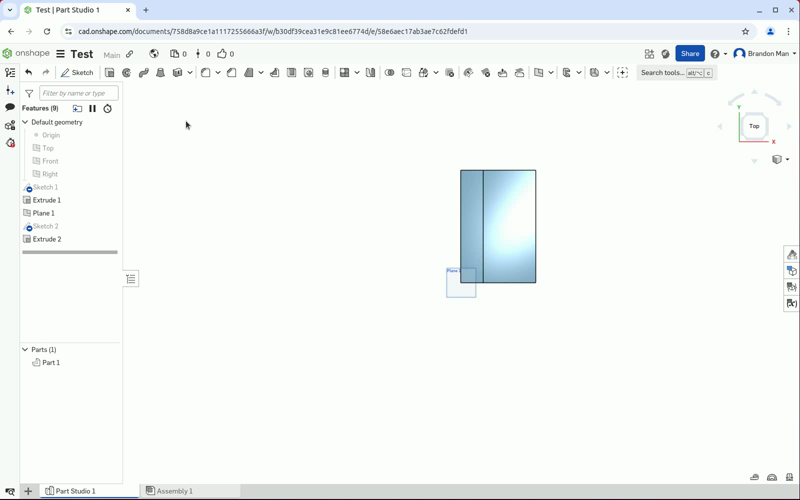
mouse_move(73, 189)
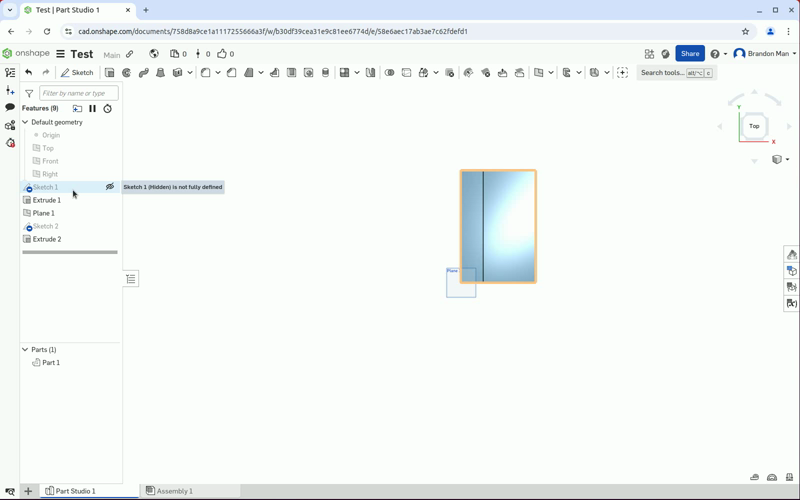
click(73, 189)
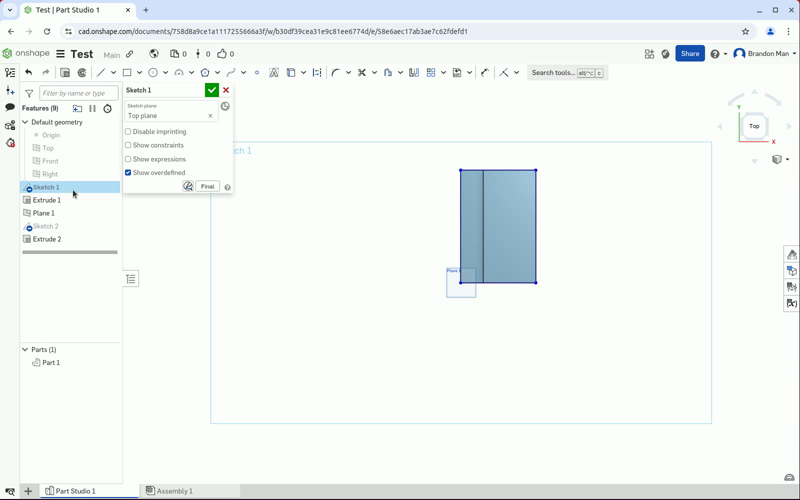
mouse_move(229, 92)
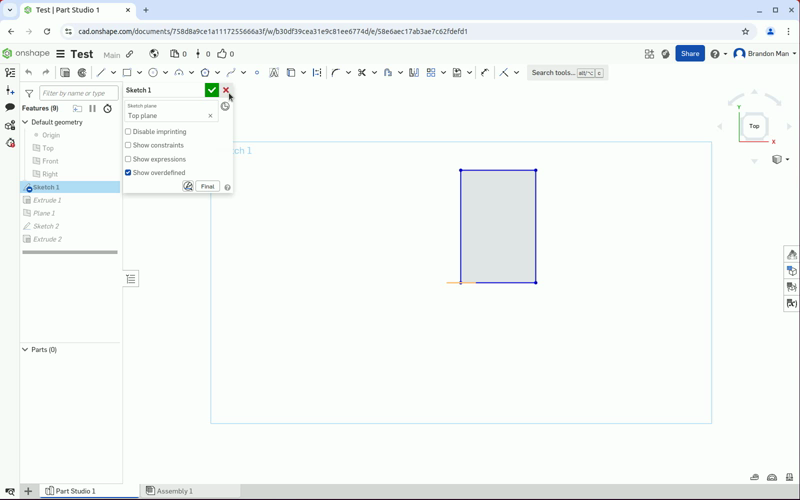
click(229, 92)
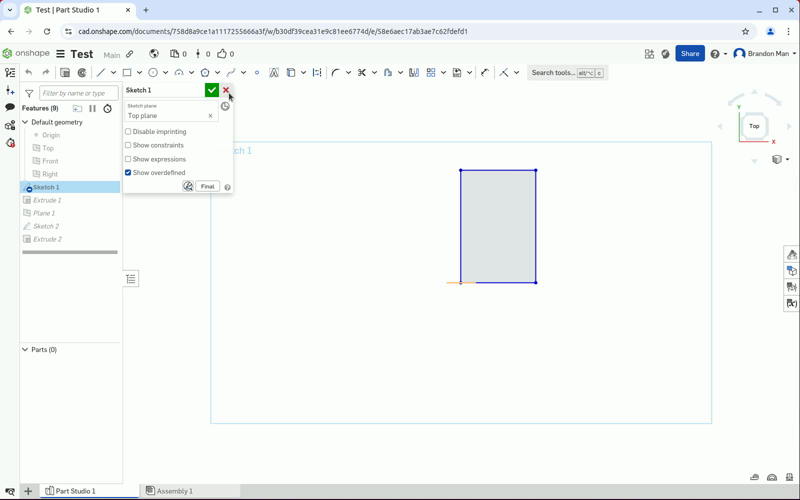
key(shift+s)
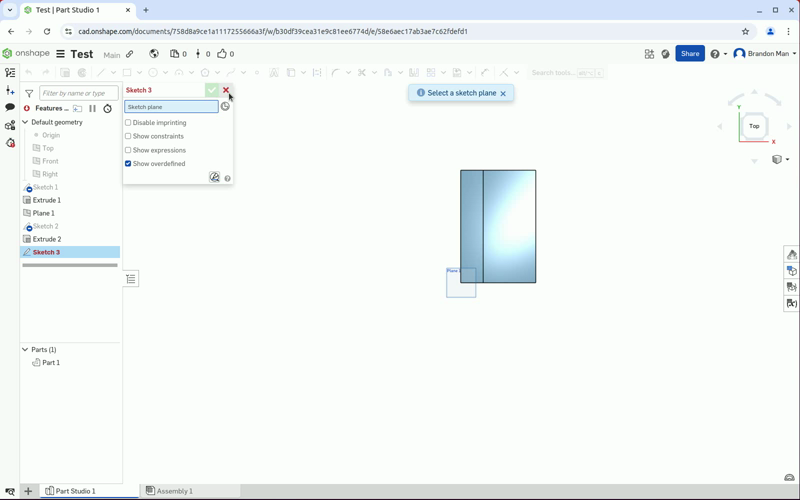
mouse_move(73, 215)
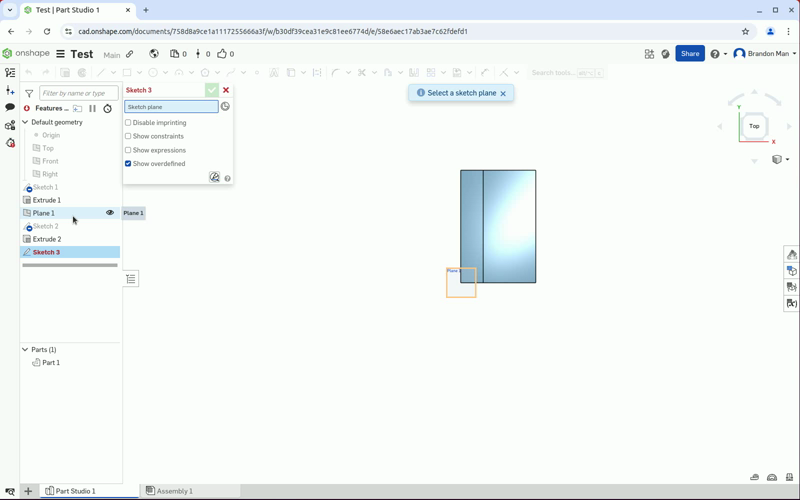
click(73, 215)
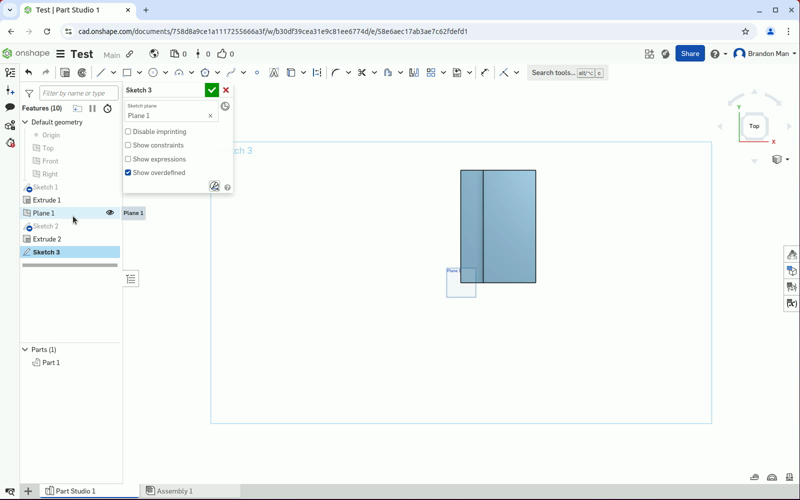
mouse_move(73, 352)
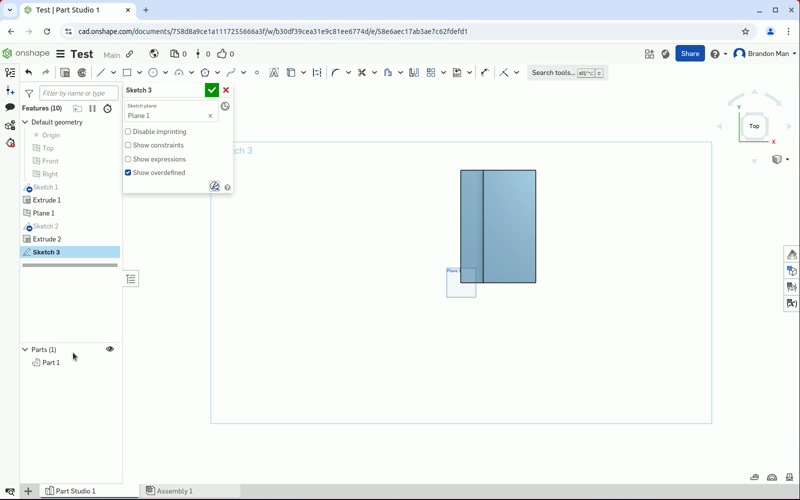
key(y)
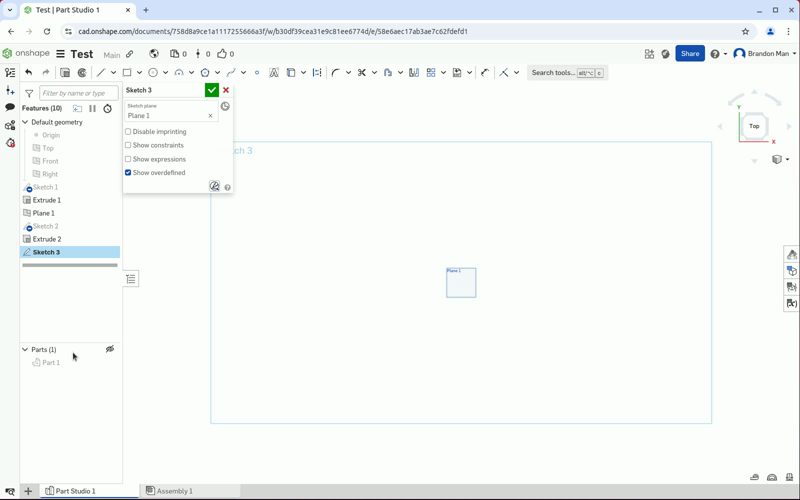
key(c)
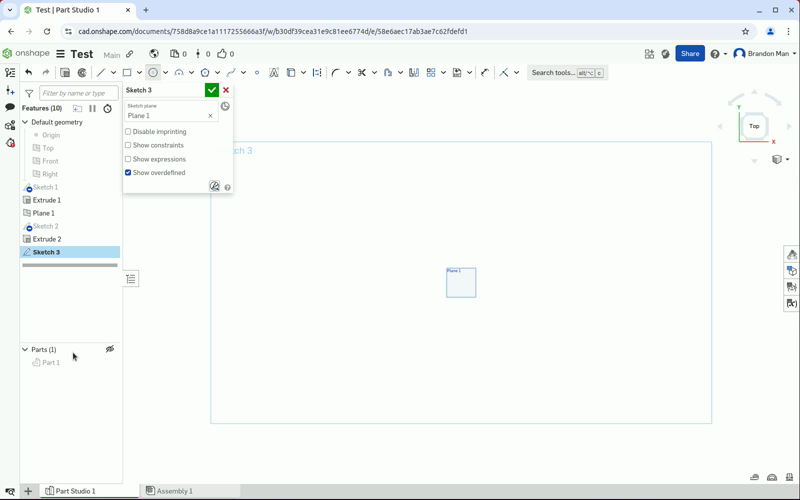
key_down(shift)
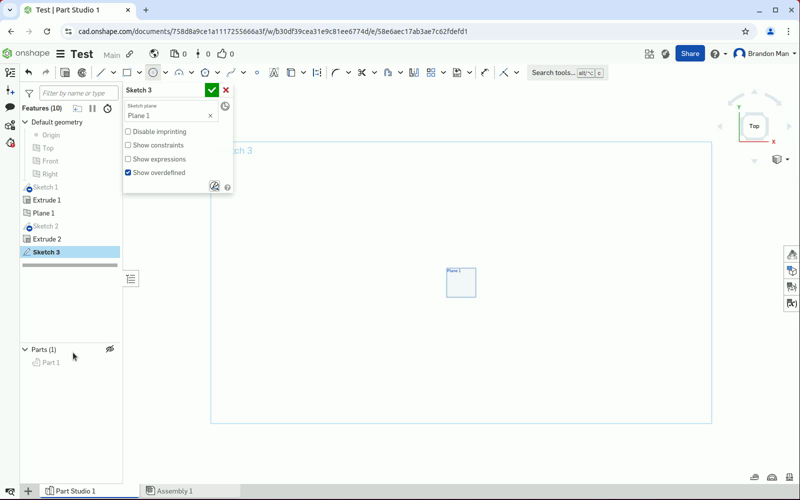
mouse_move(510, 226)
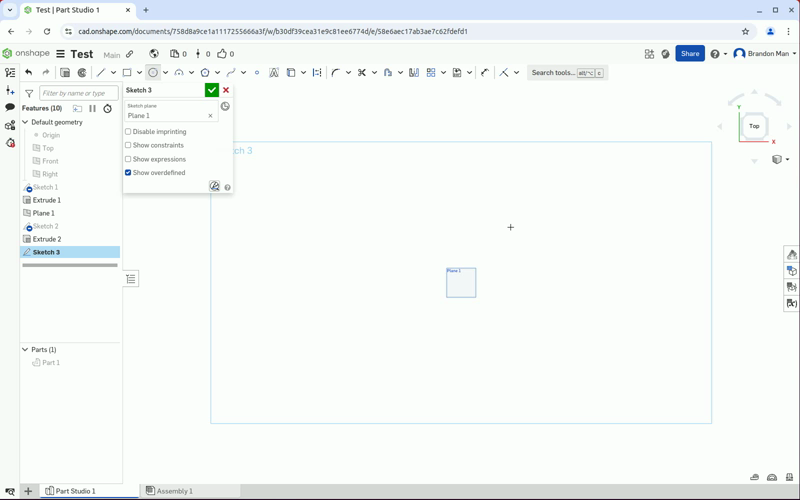
click(510, 226)
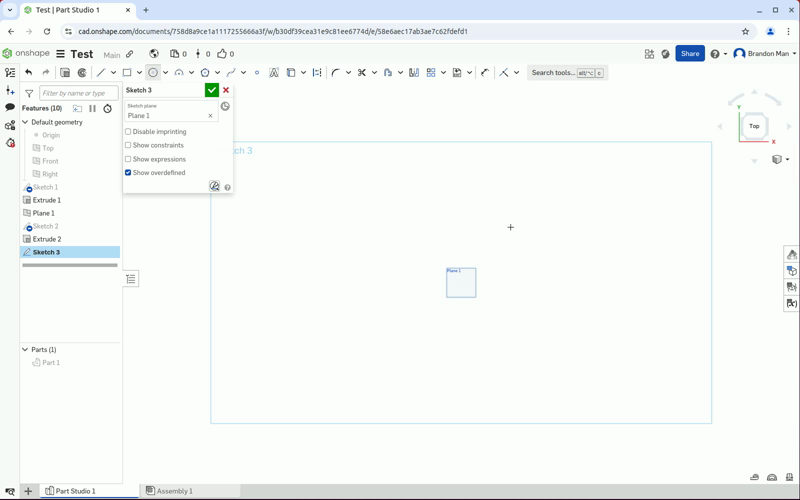
key_up(shift)
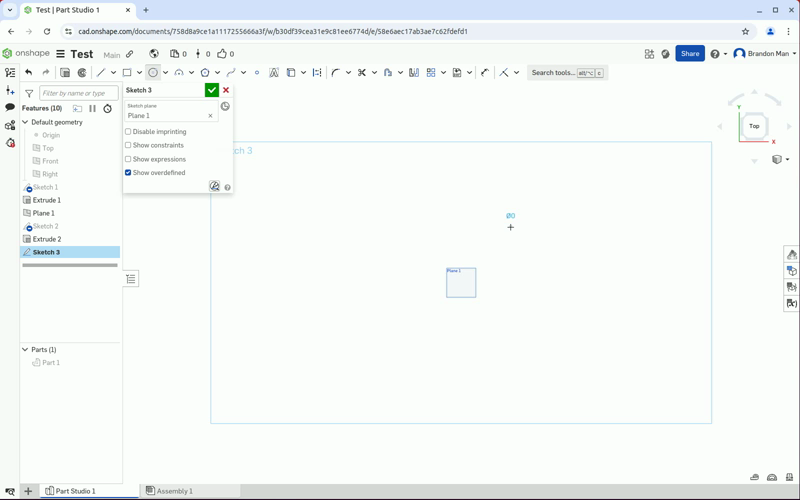
mouse_move(526, 226)
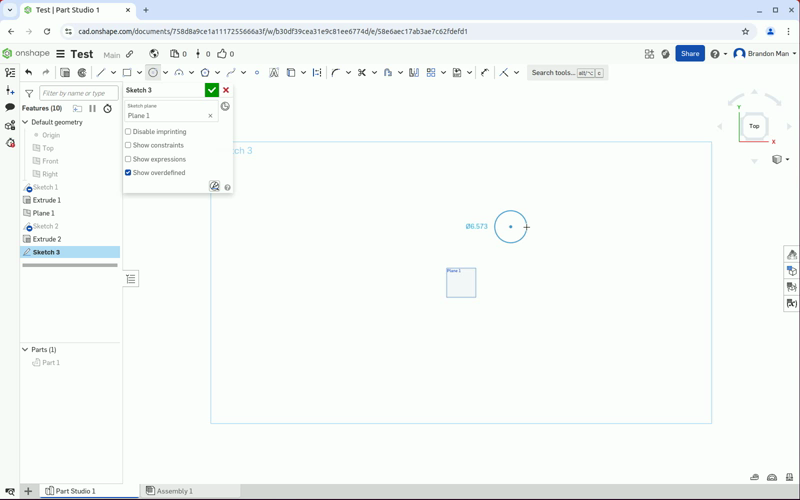
click(526, 226)
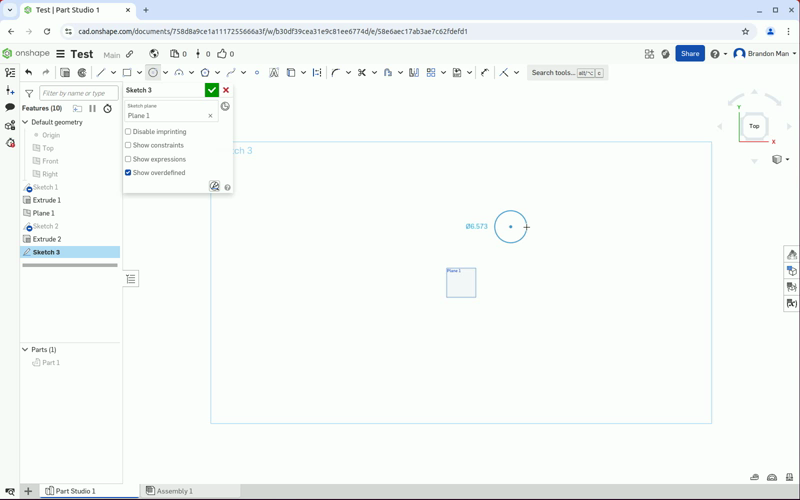
key(esc)
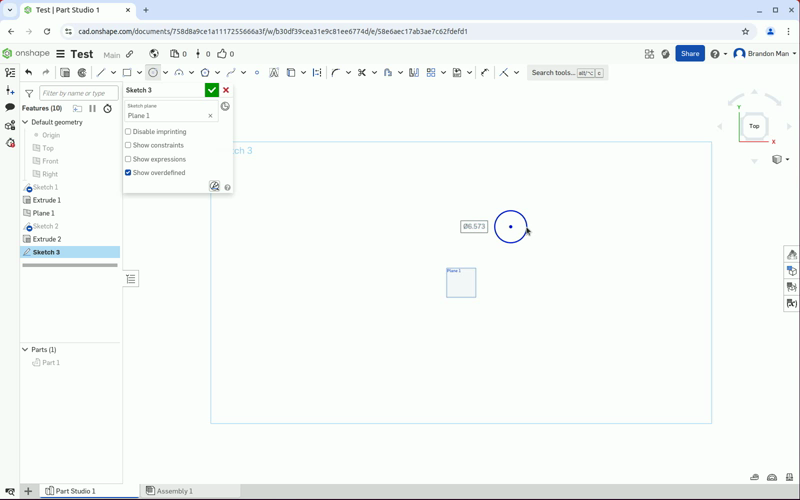
mouse_move(510, 241)
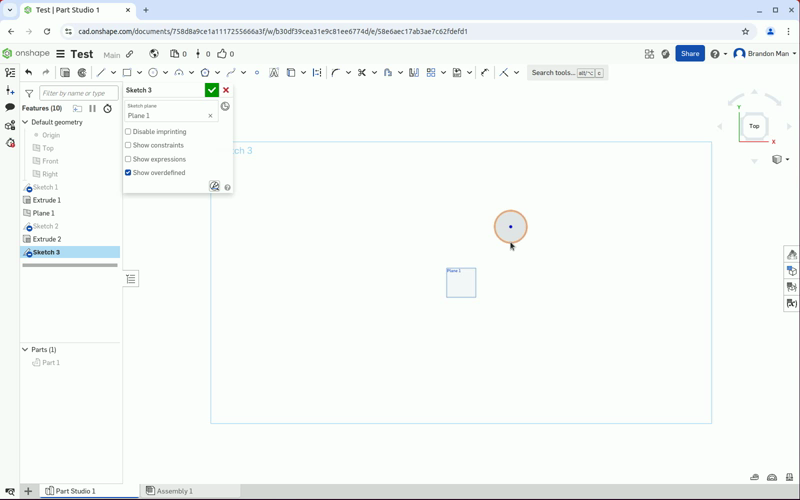
scroll(6)
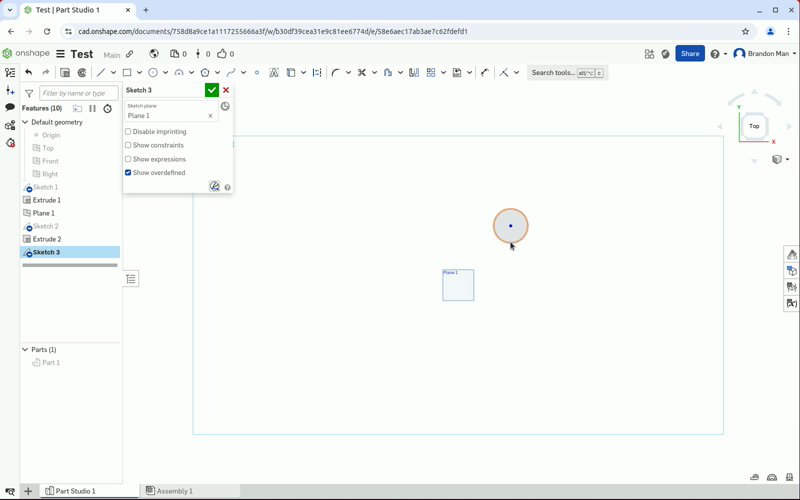
scroll(6)
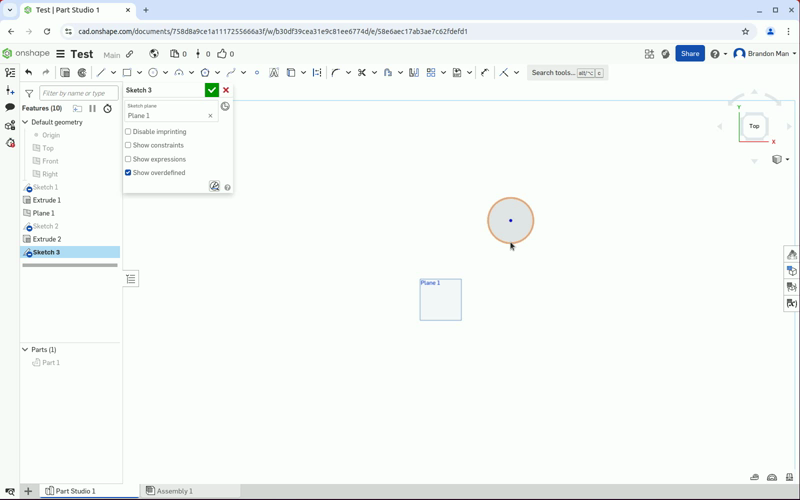
scroll(6)
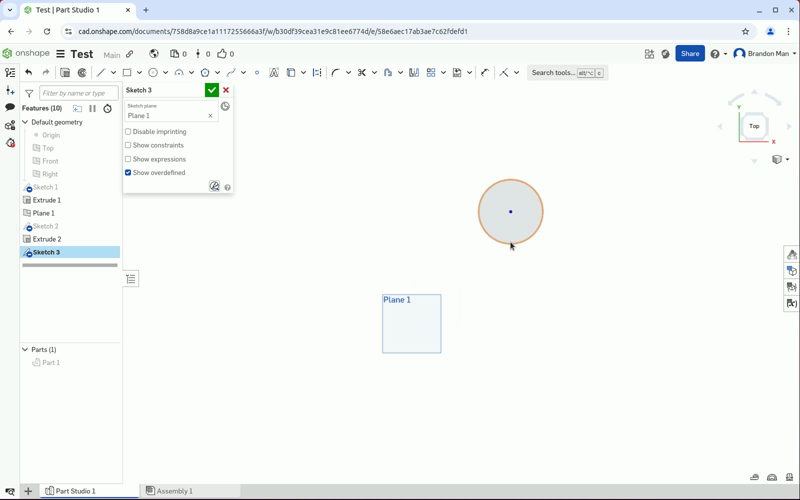
scroll(6)
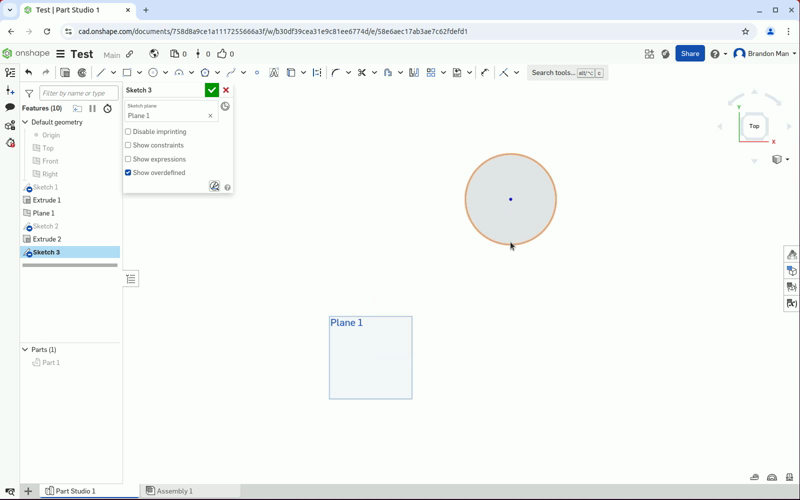
scroll(6)
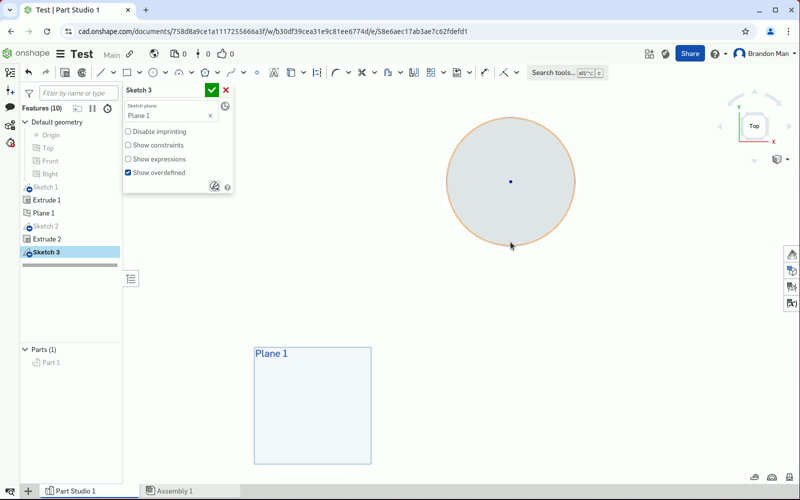
scroll(6)
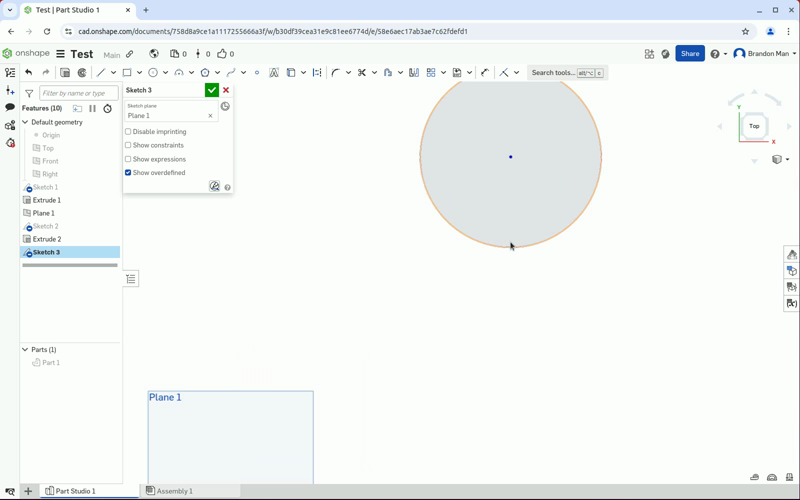
scroll(6)
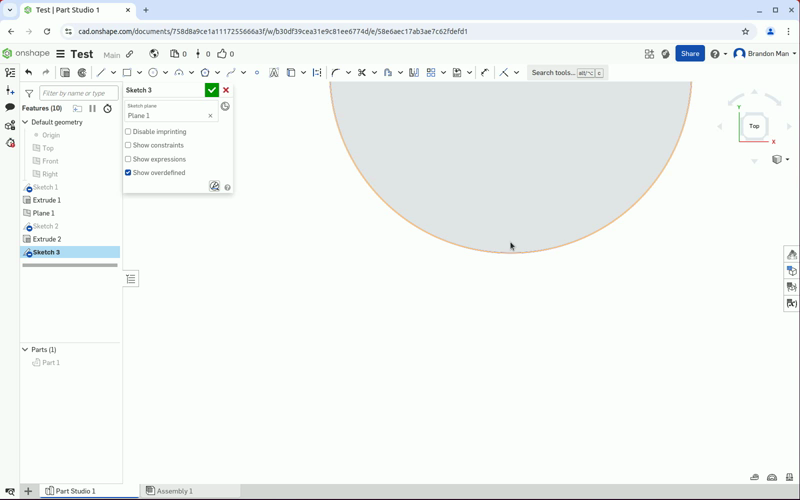
click(510, 241)
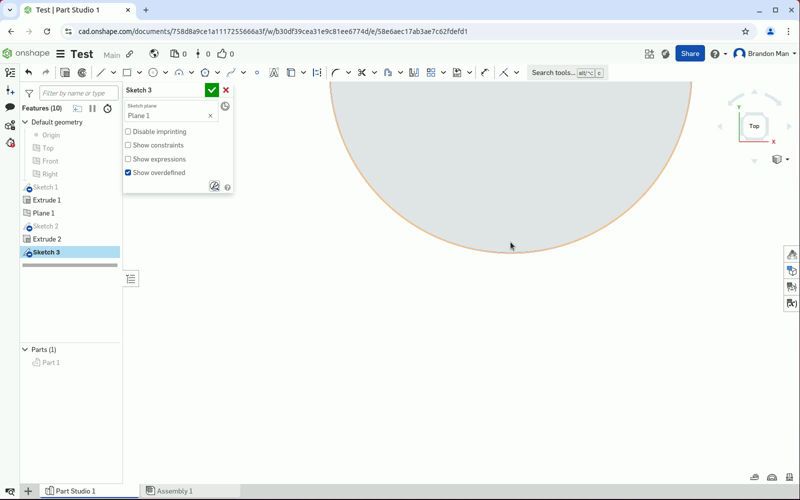
scroll(-6)
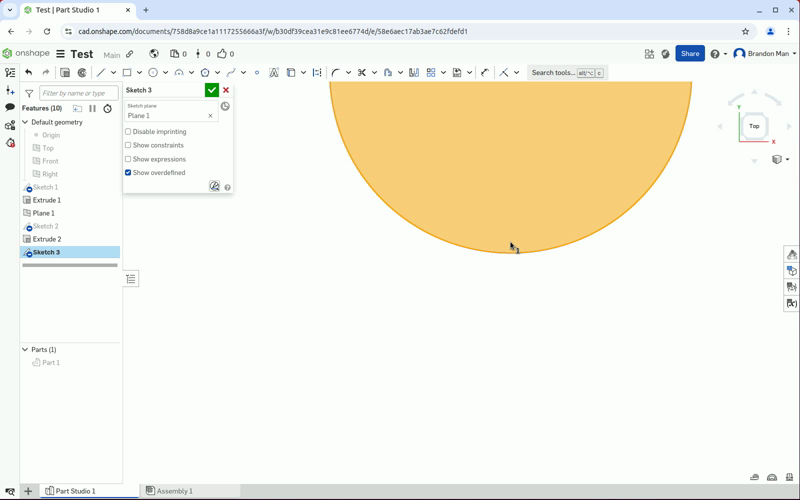
scroll(-6)
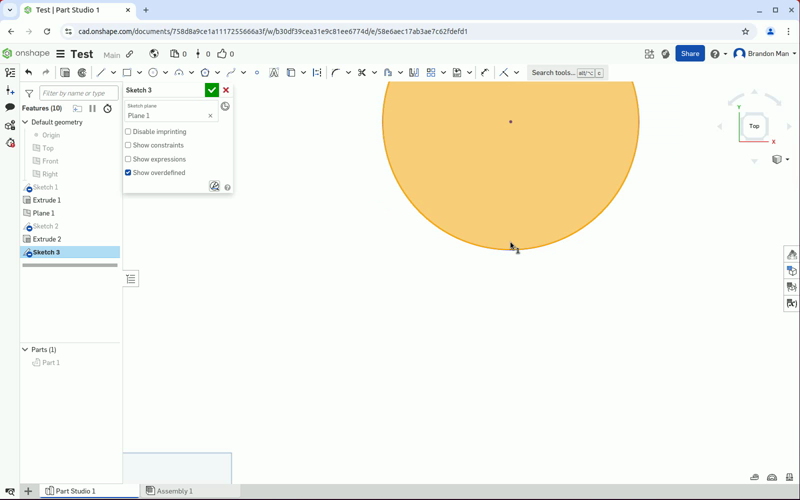
scroll(-6)
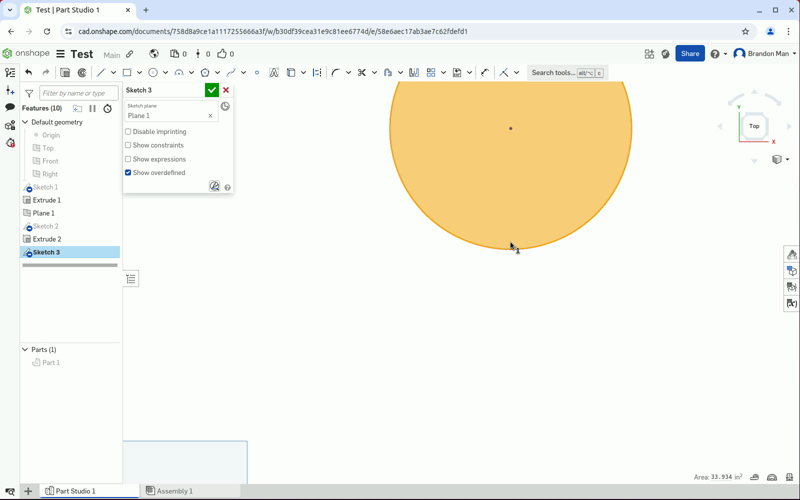
scroll(-6)
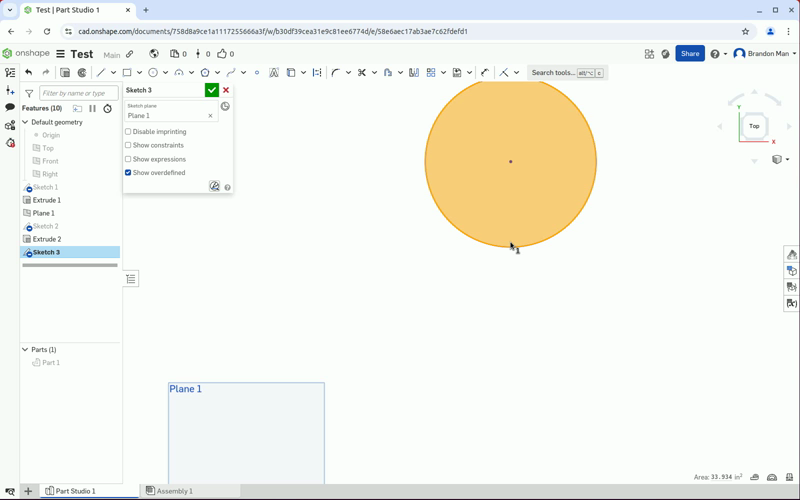
scroll(-6)
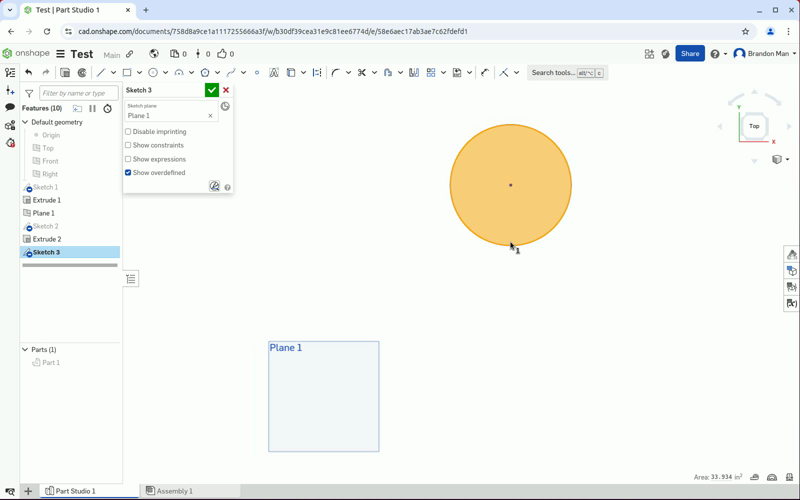
scroll(-6)
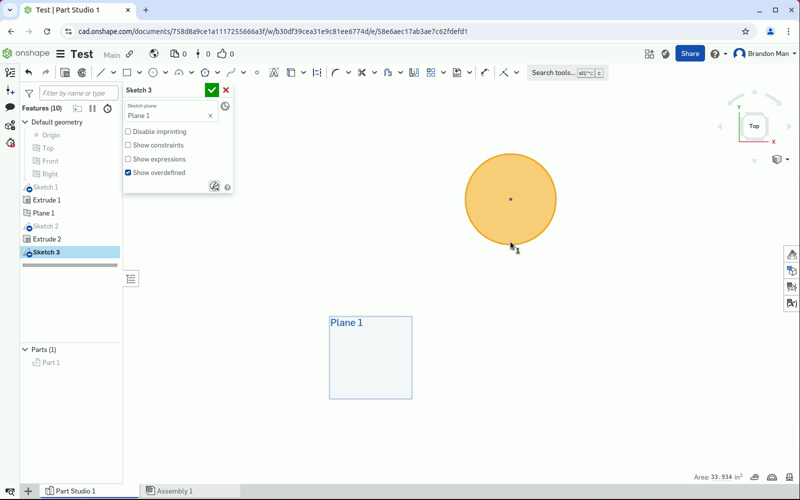
scroll(-6)
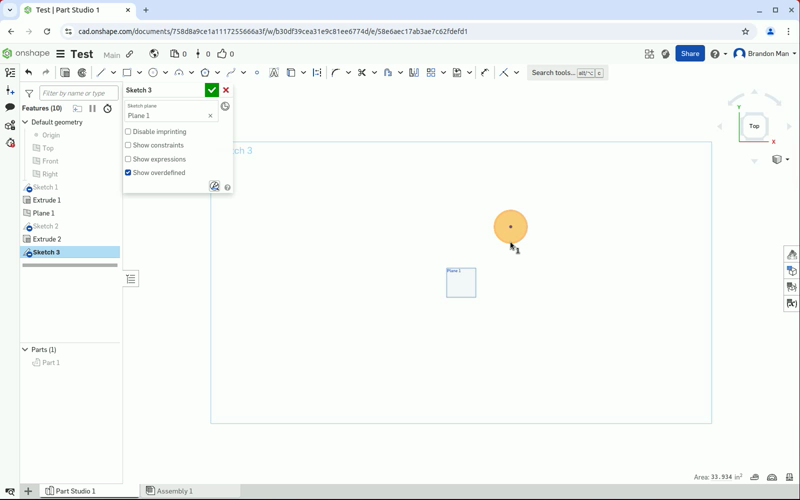
mouse_move(73, 352)
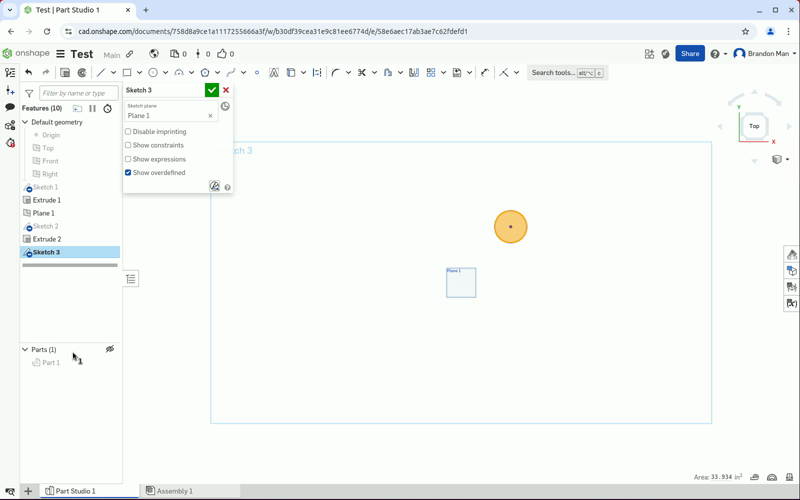
key(shift+y)
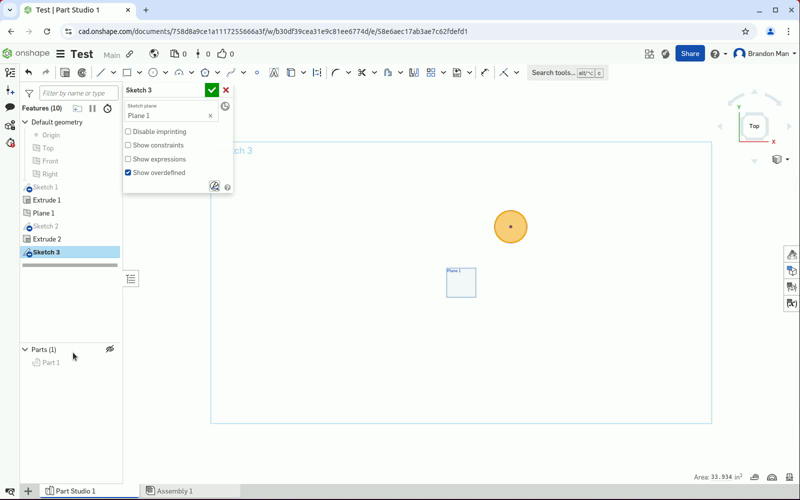
key(shift+e)
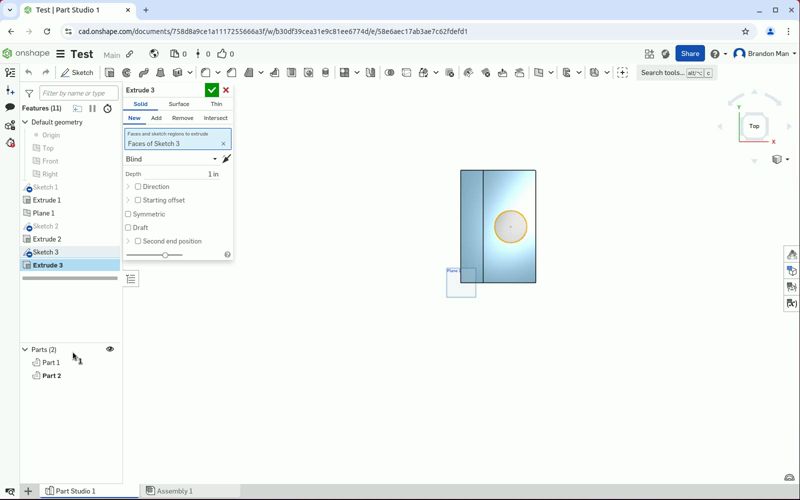
mouse_move(143, 106)
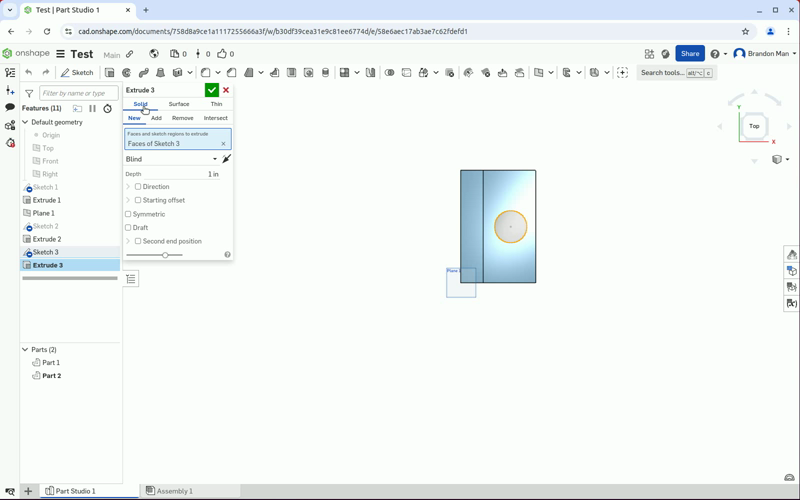
click(143, 106)
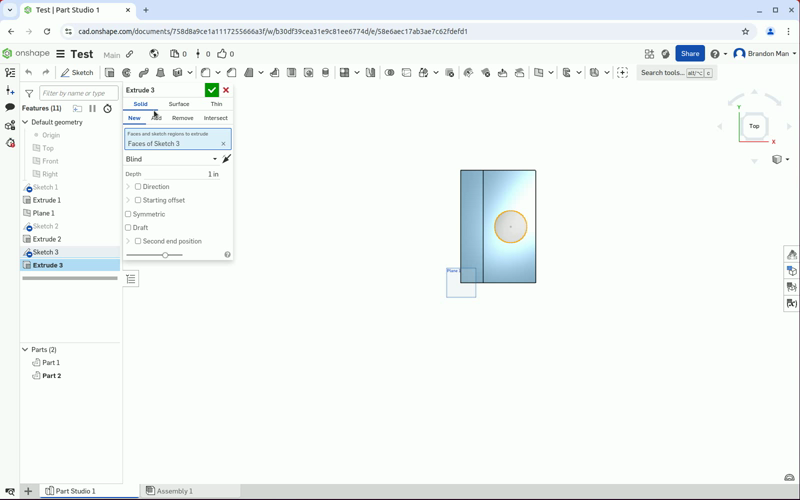
mouse_move(186, 120)
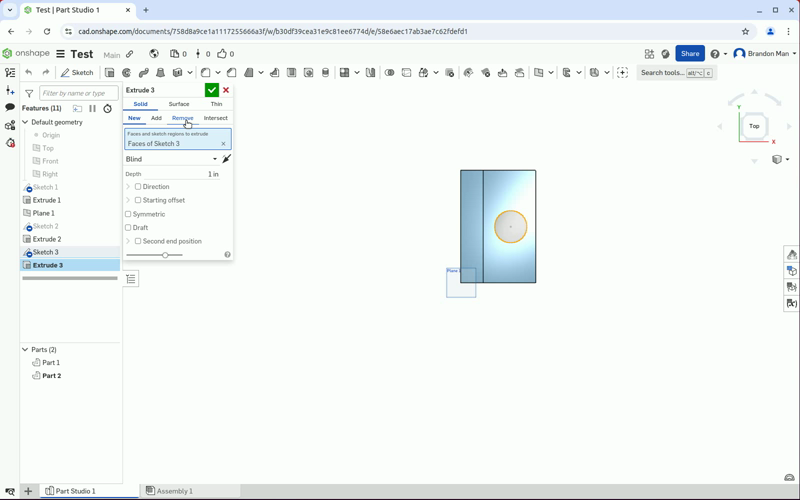
click(186, 120)
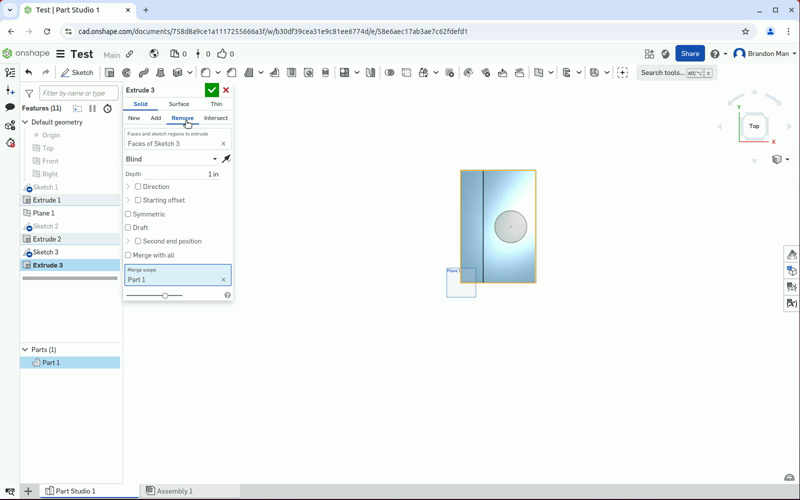
key(tab, 4)
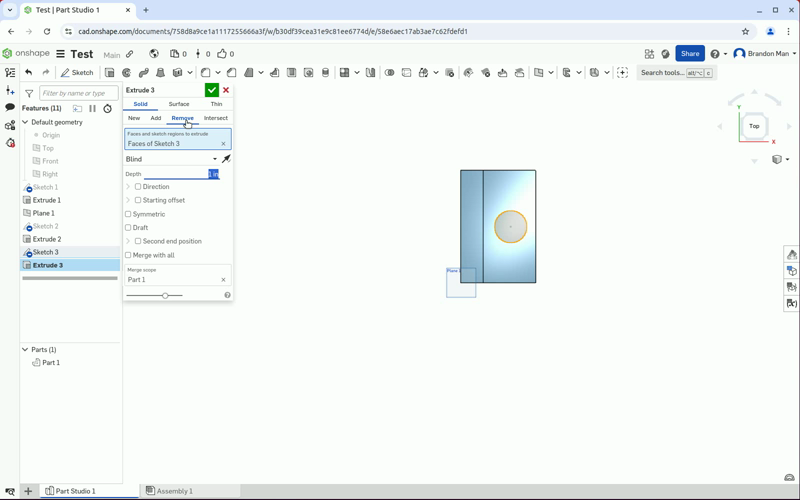
text(30.811)
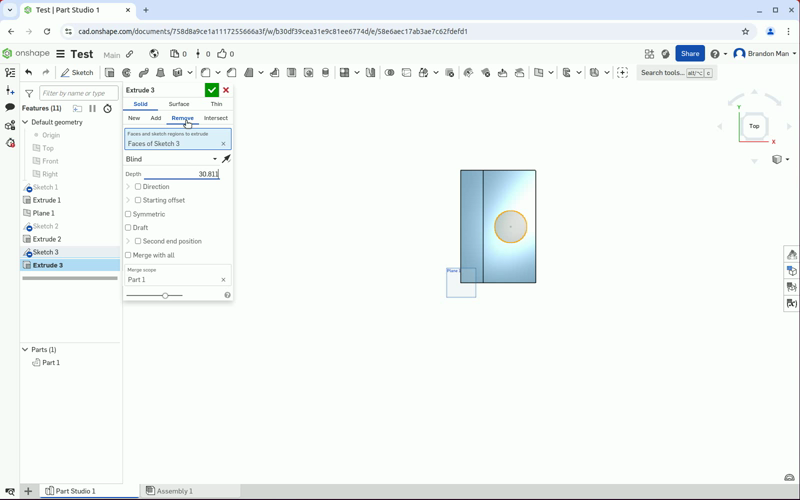
key(tab, 6)
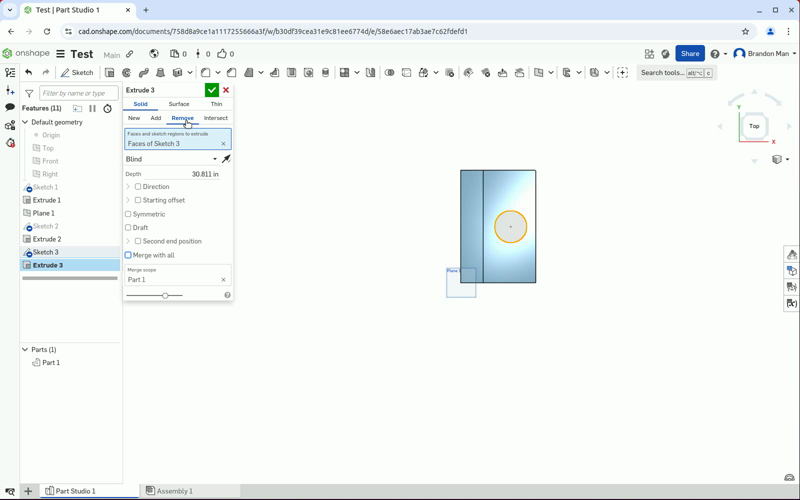
key(space)
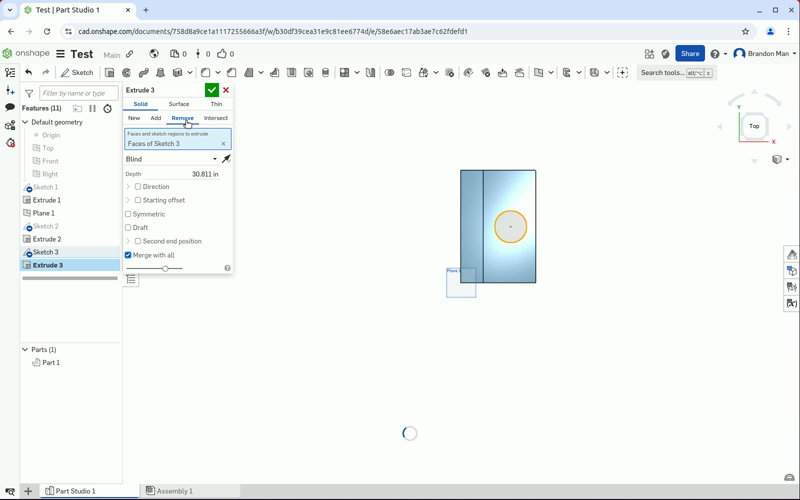
key(enter)
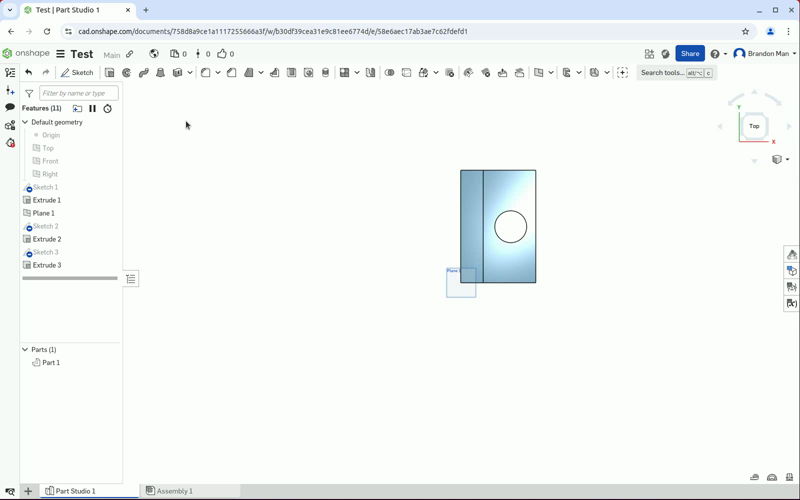
key(shift+h)
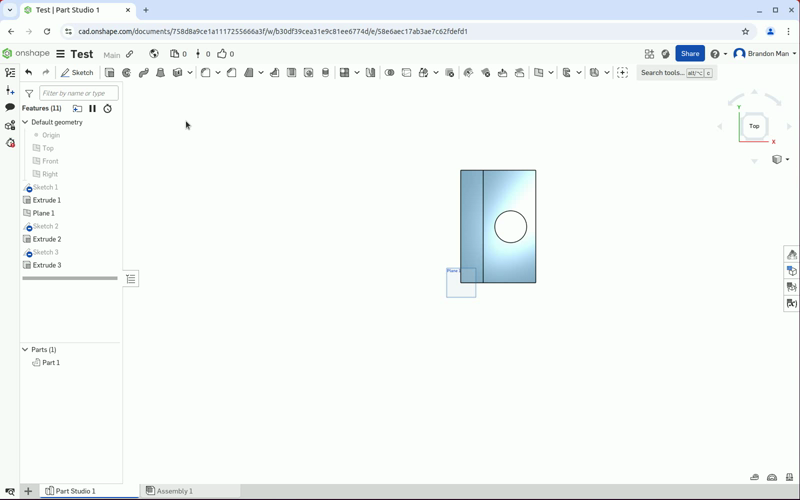
key(shift+h)
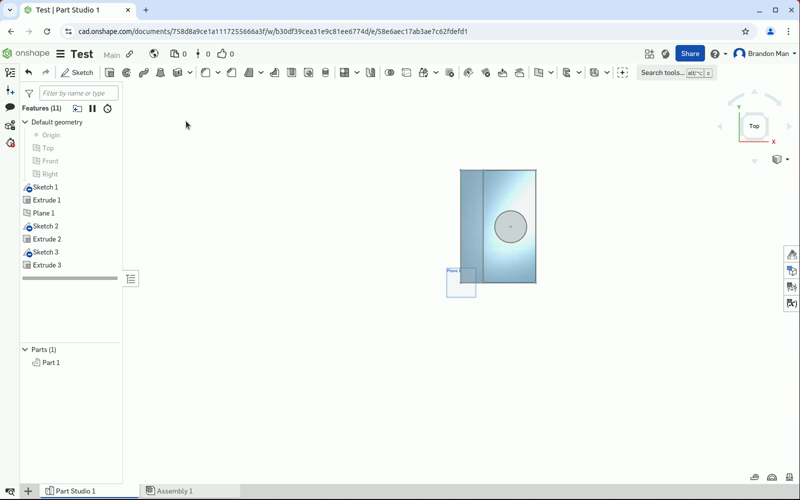
key(shift+7)
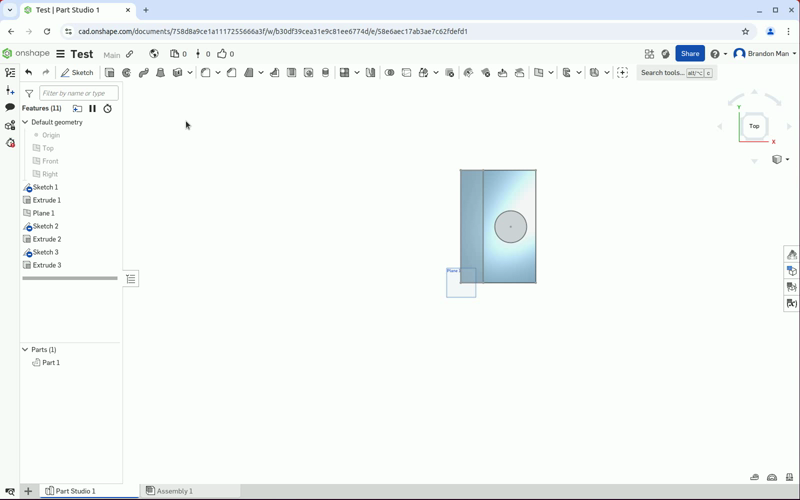
key(up, 3)
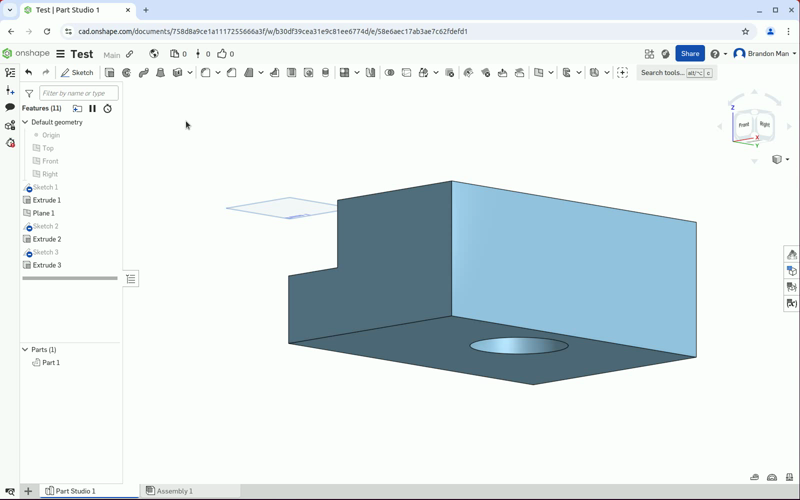
key(left, 3)
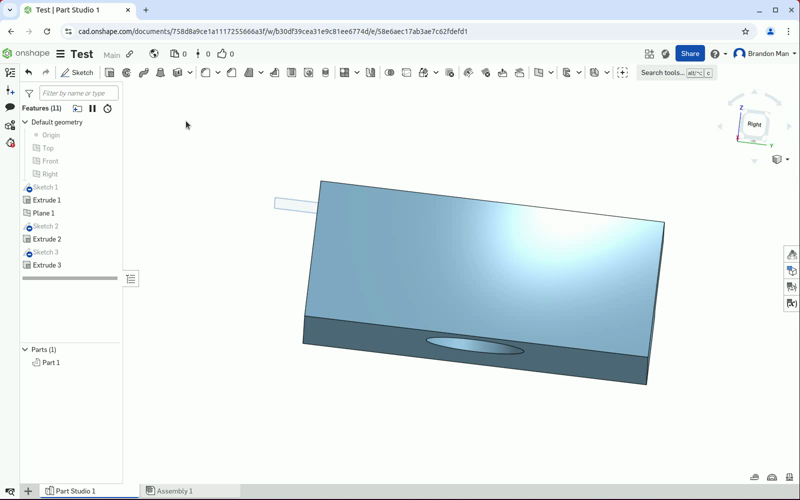
key(right, 3)
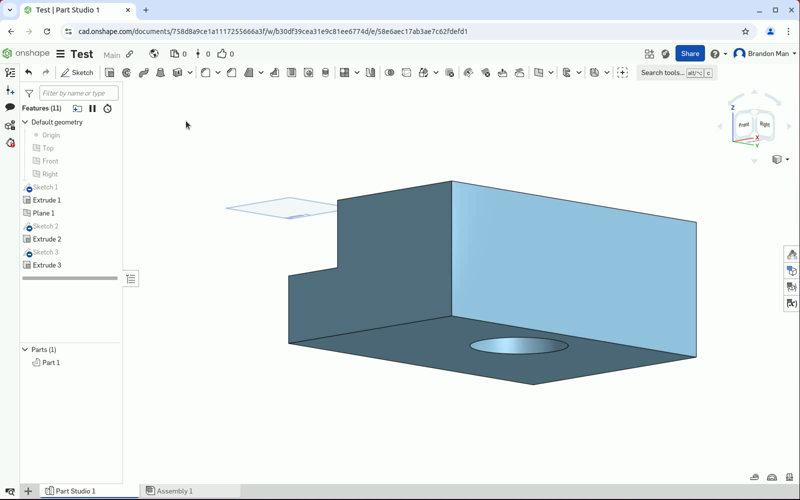
key(down, 3)
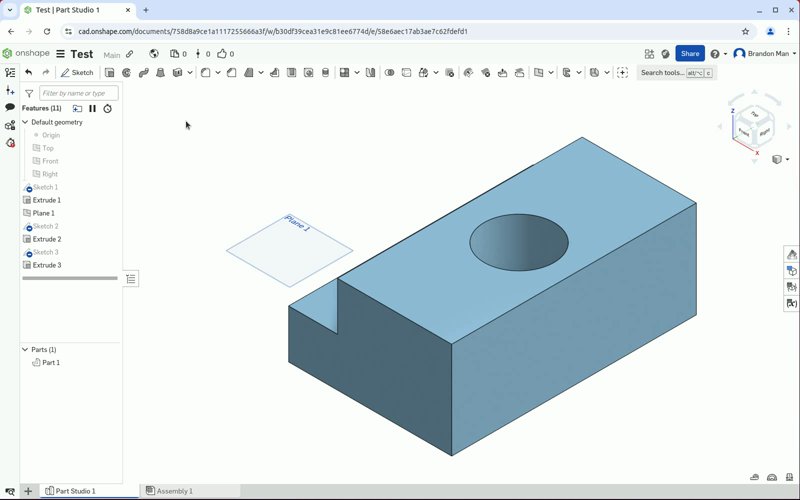
mouse_move(73, 189)
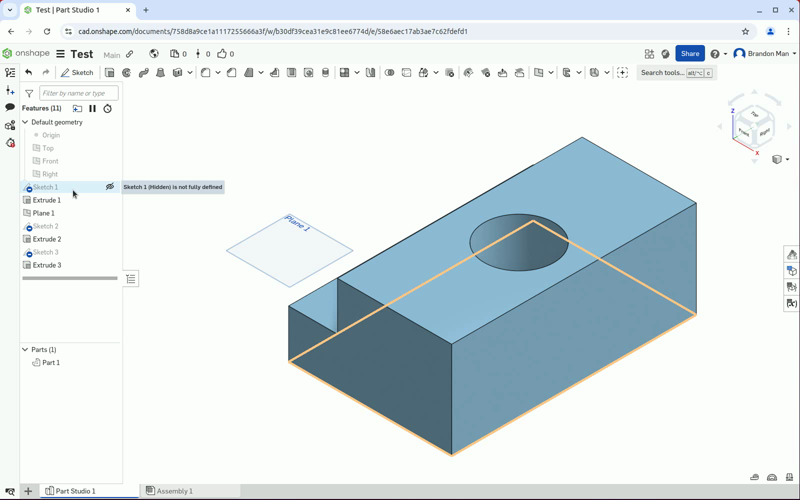
click(73, 189)